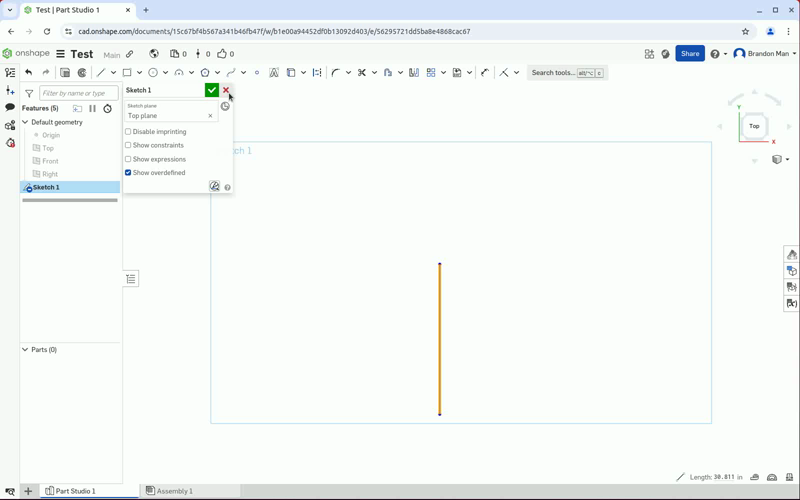
key(shift+h)
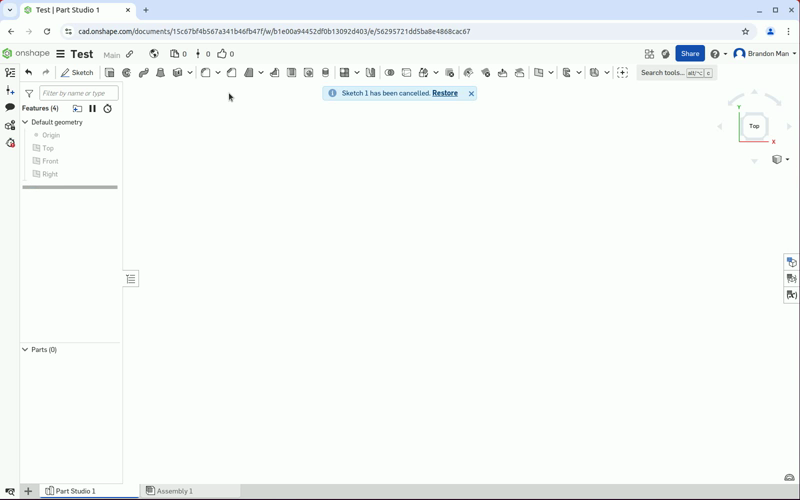
mouse_move(73, 352)
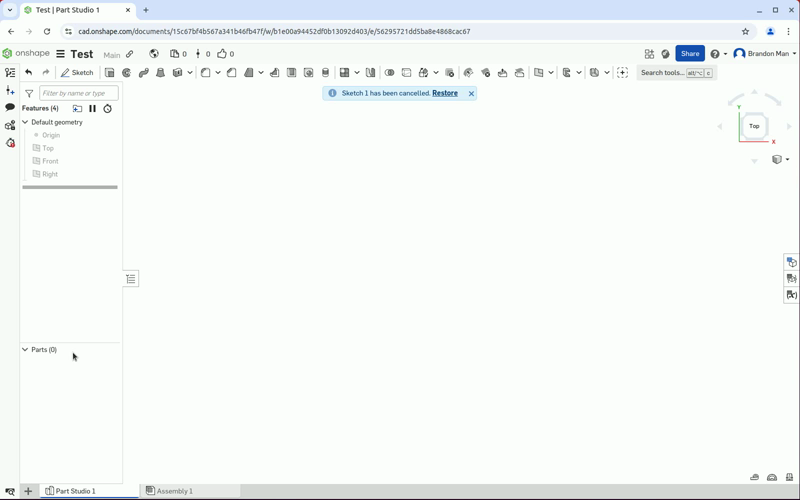
key(y)
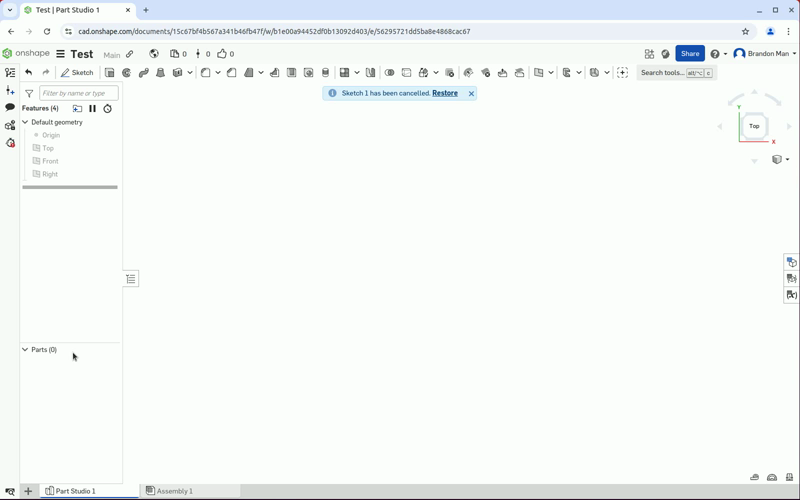
key(shift+p)
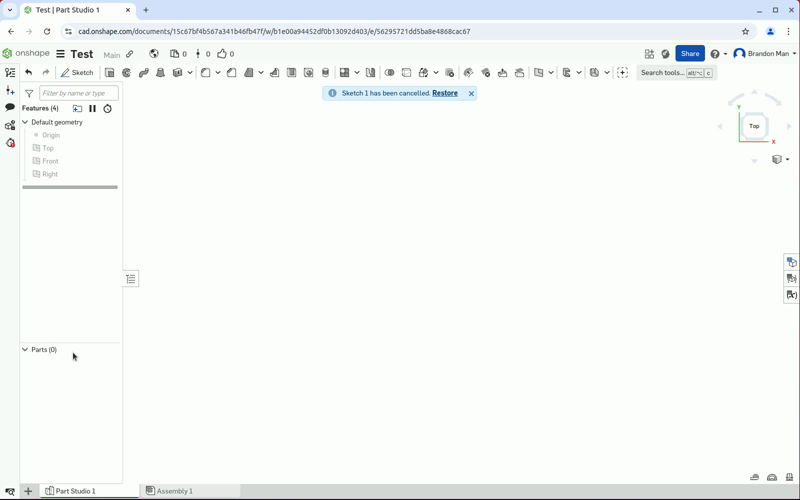
key(space)
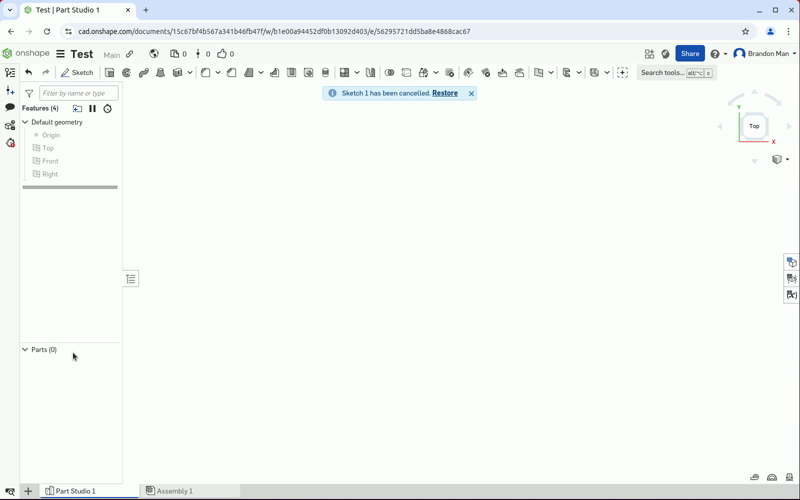
key_down(shift)
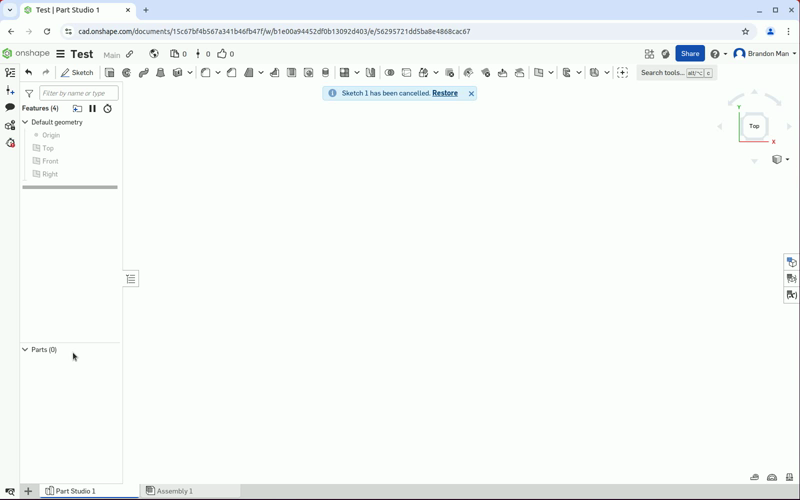
key(up)
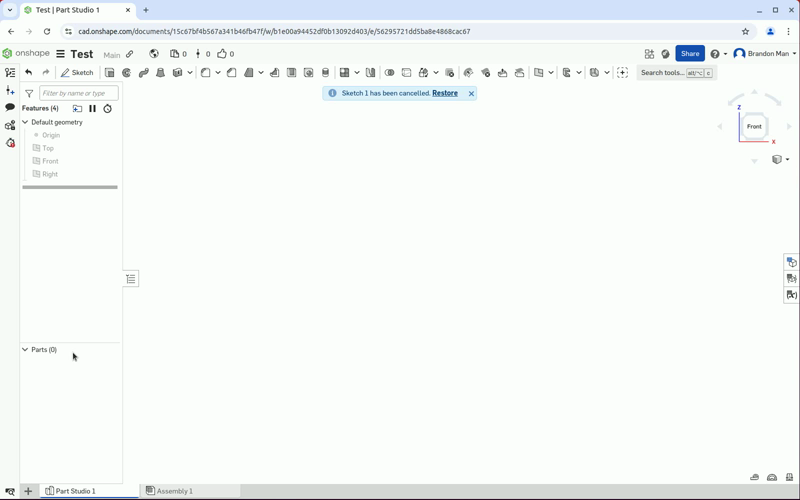
key_up(shift)
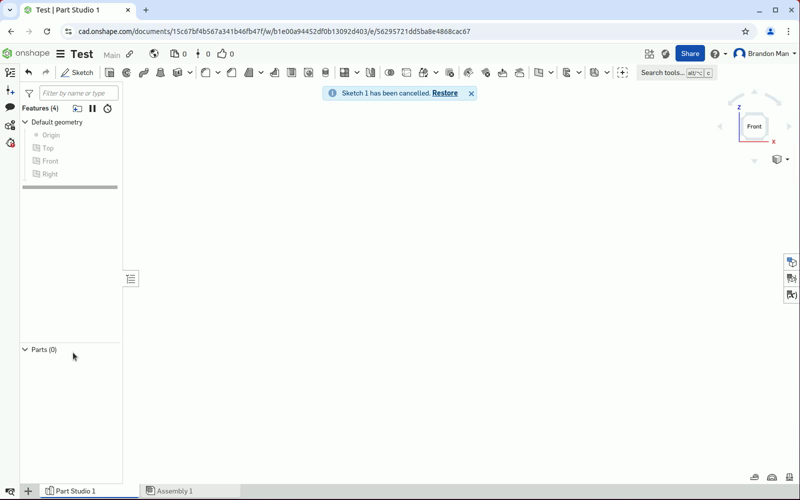
mouse_move(73, 352)
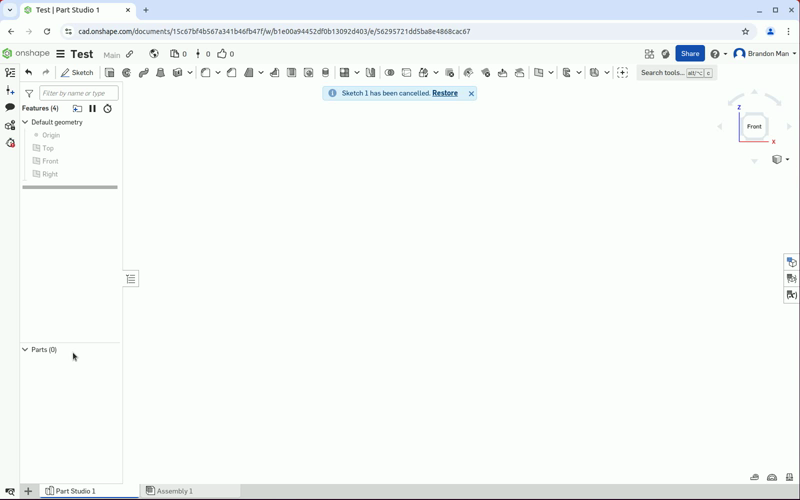
key(shift+y)
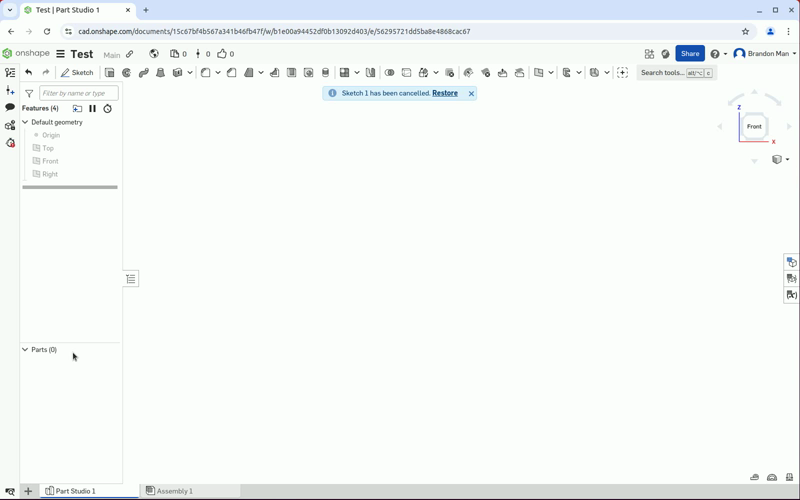
key(shift+s)
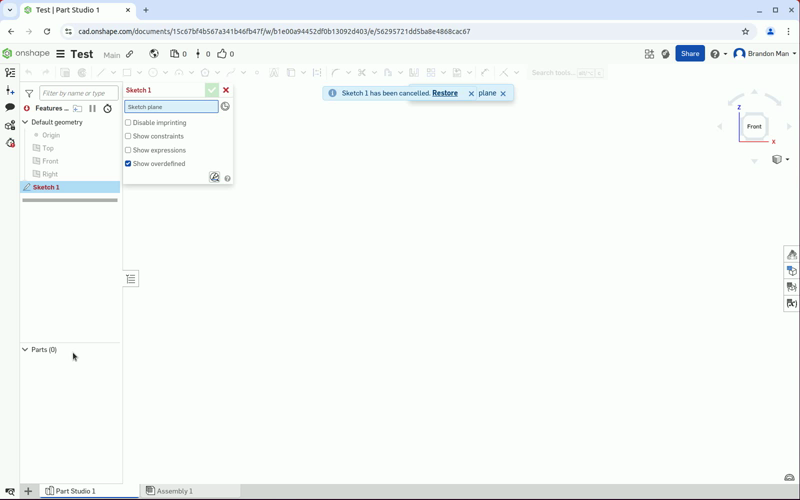
mouse_move(73, 163)
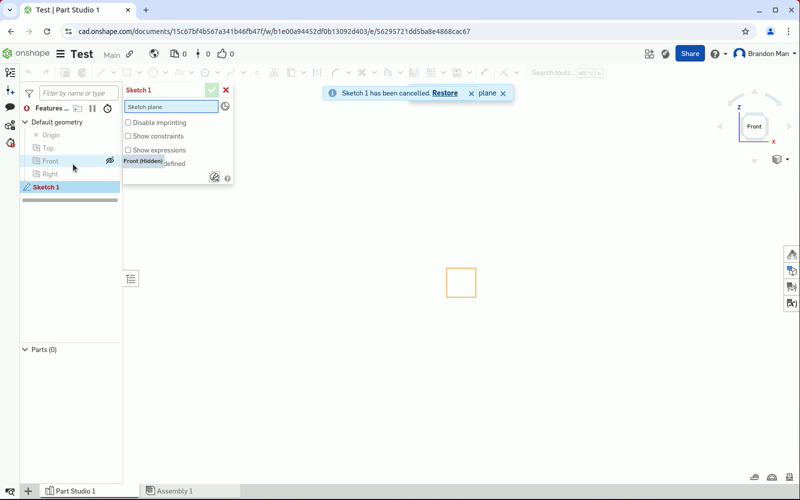
click(73, 163)
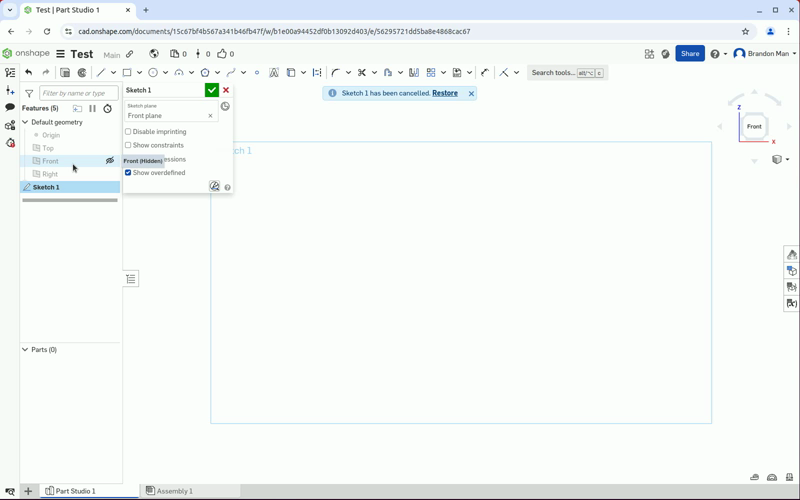
mouse_move(73, 352)
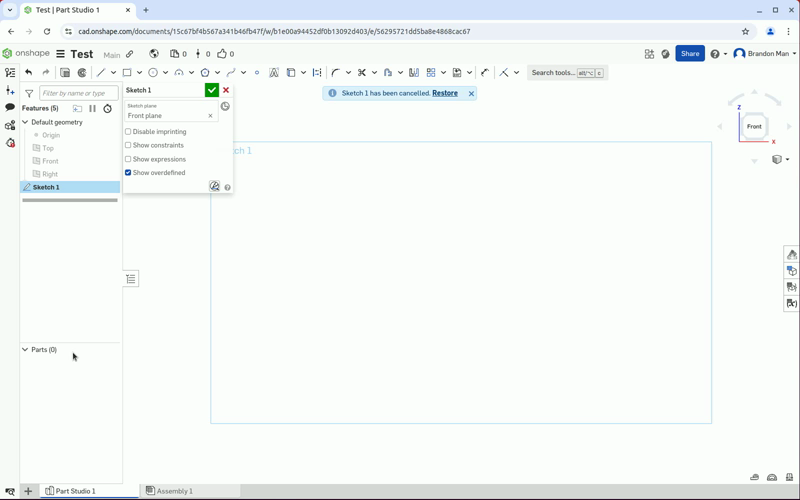
key(y)
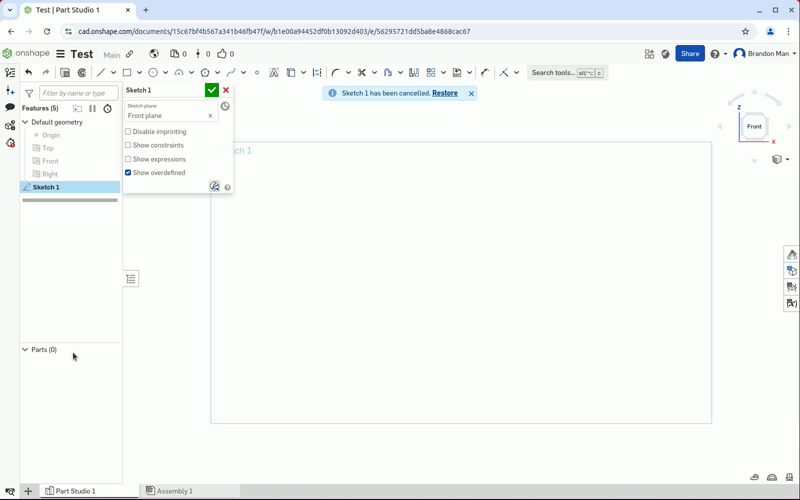
key(c)
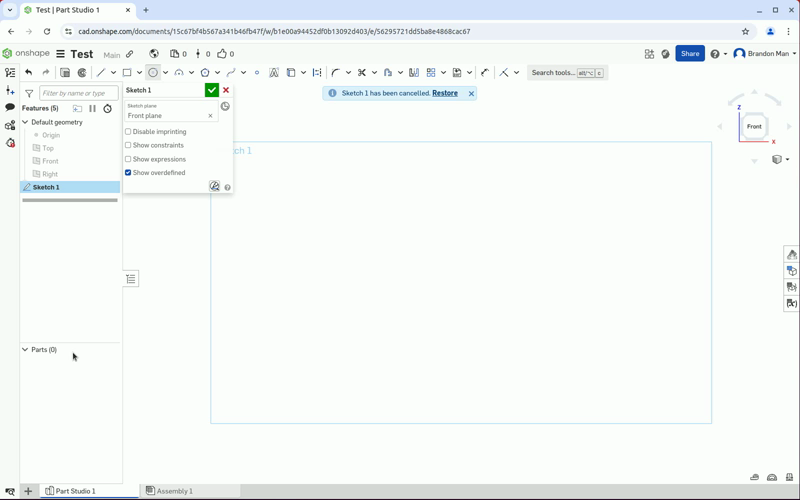
key_down(shift)
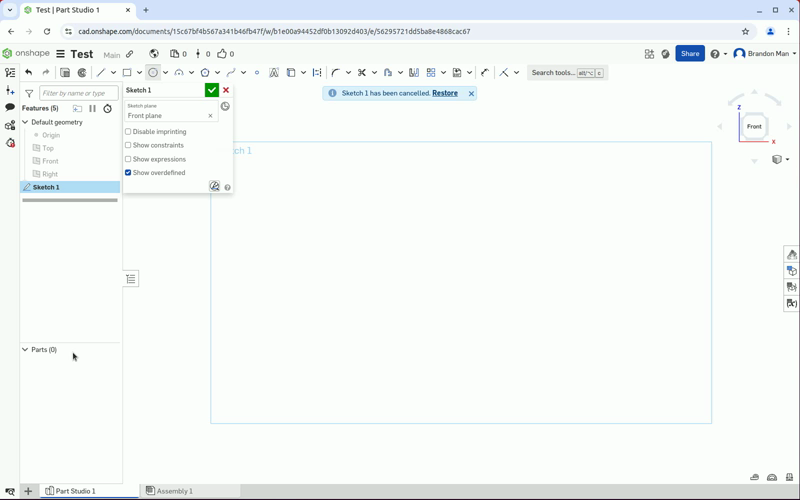
mouse_move(461, 282)
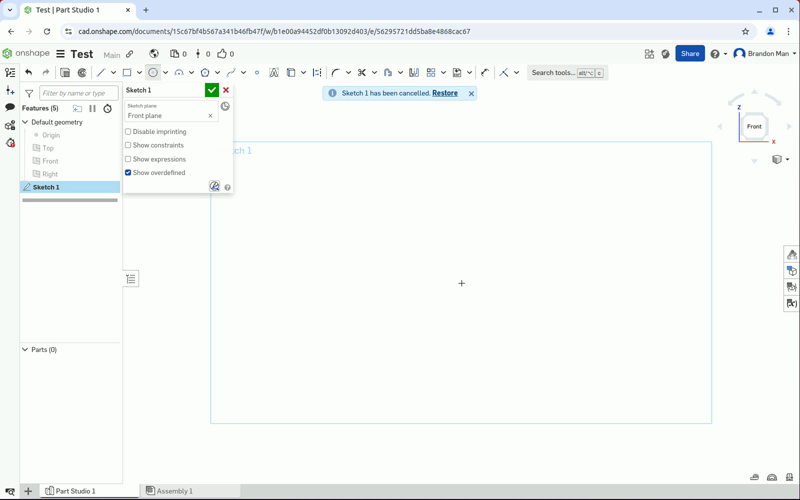
click(461, 282)
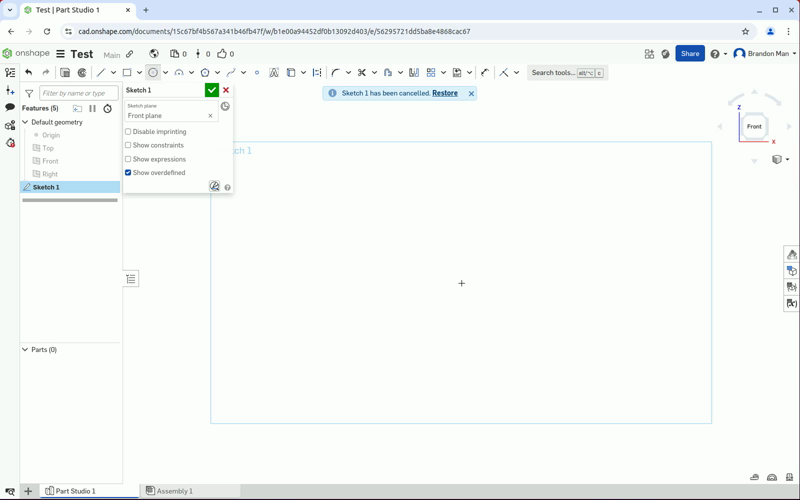
key_up(shift)
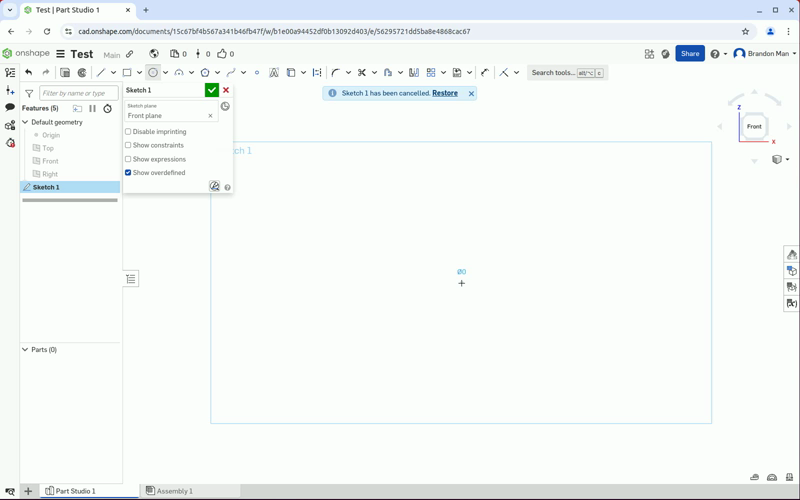
mouse_move(524, 282)
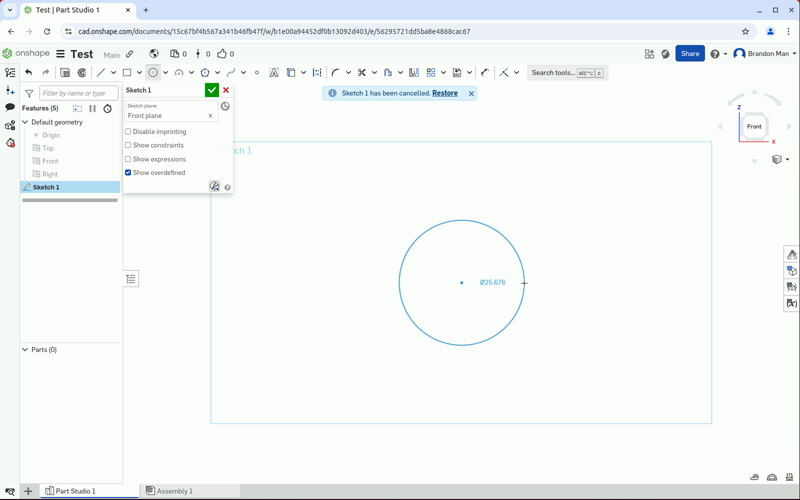
click(524, 282)
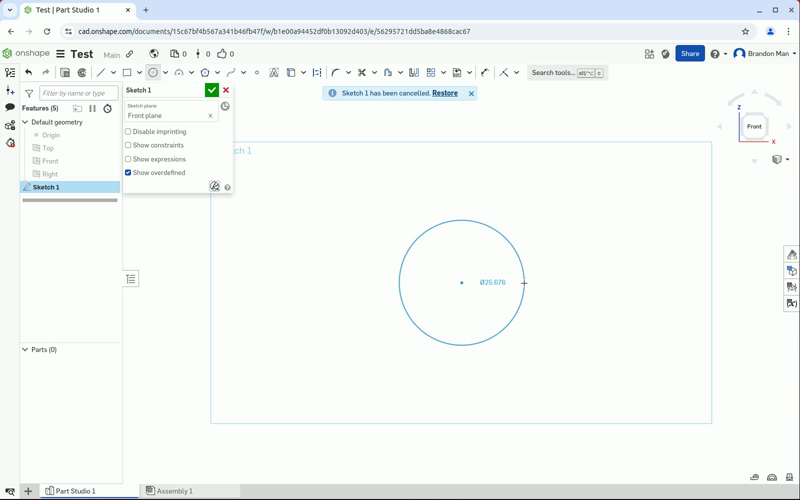
key(esc)
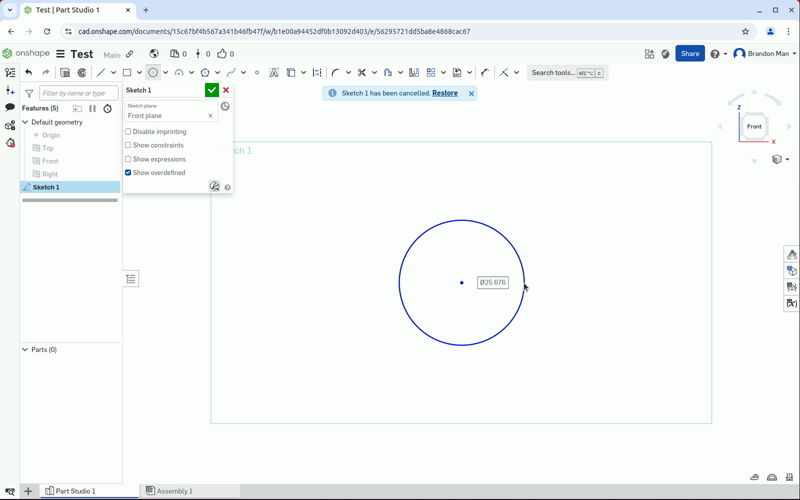
mouse_move(499, 296)
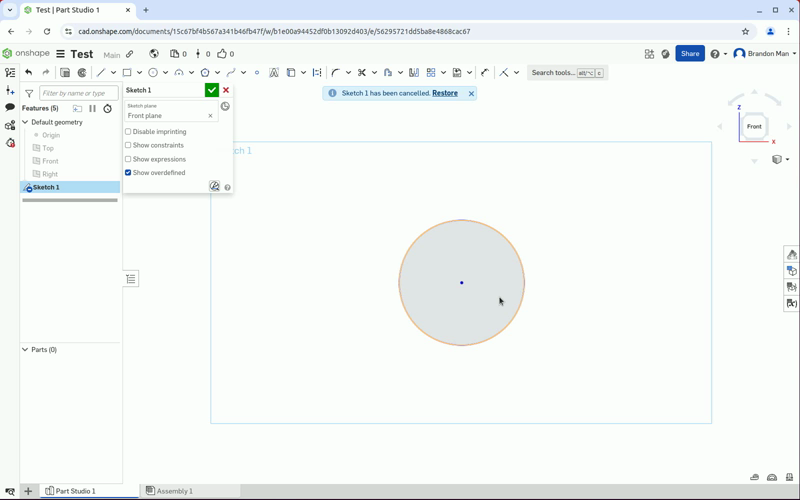
click(499, 296)
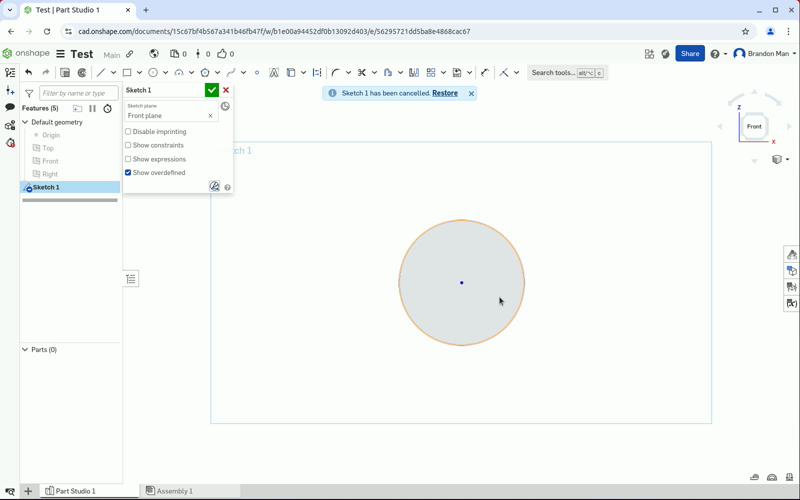
mouse_move(73, 352)
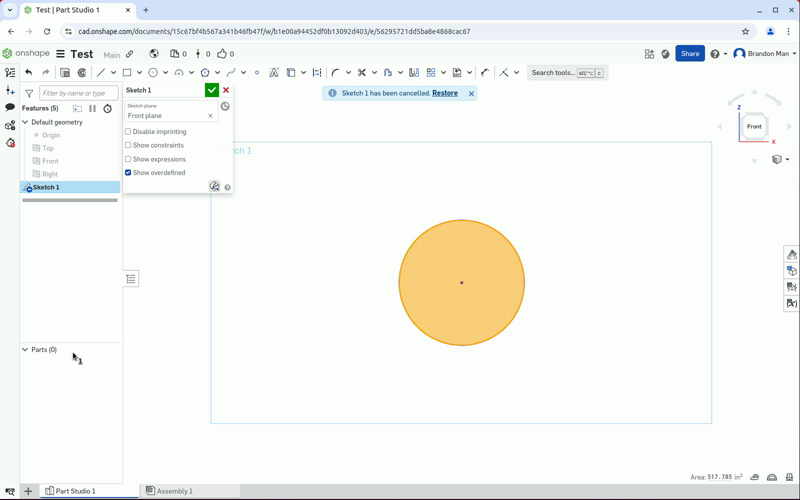
key(shift+y)
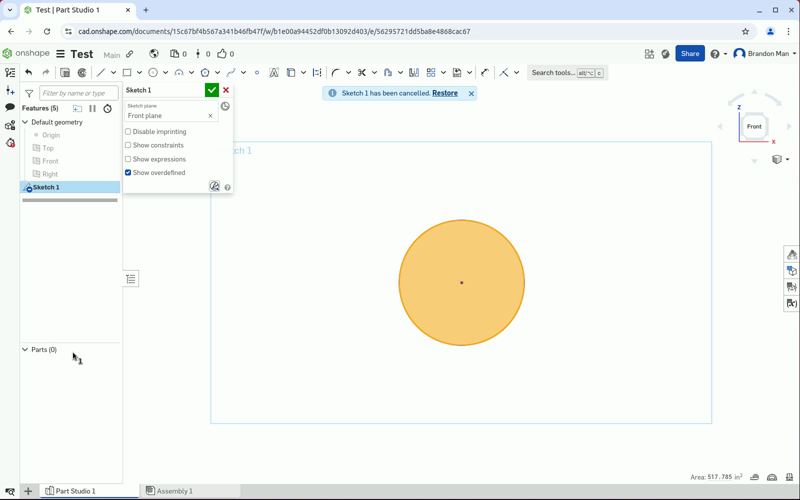
key(shift+e)
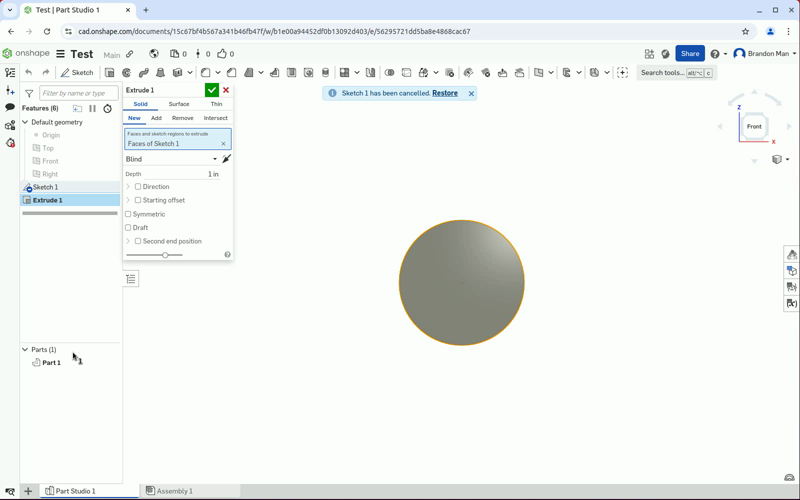
mouse_move(143, 106)
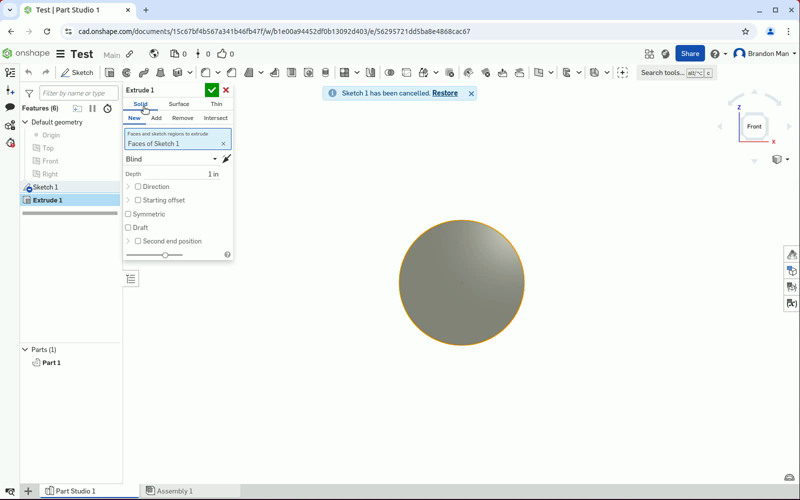
click(143, 106)
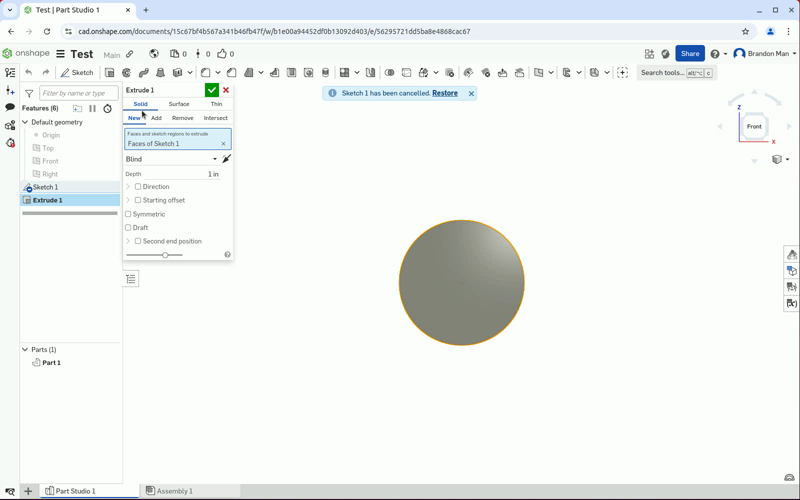
mouse_move(137, 120)
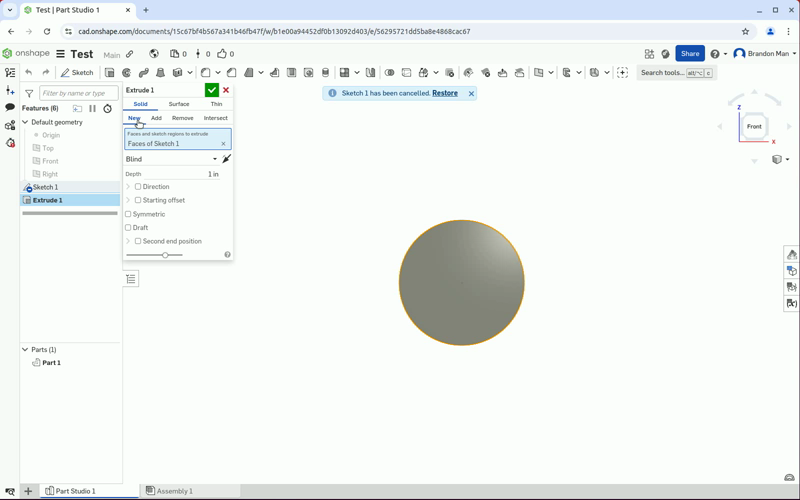
click(137, 120)
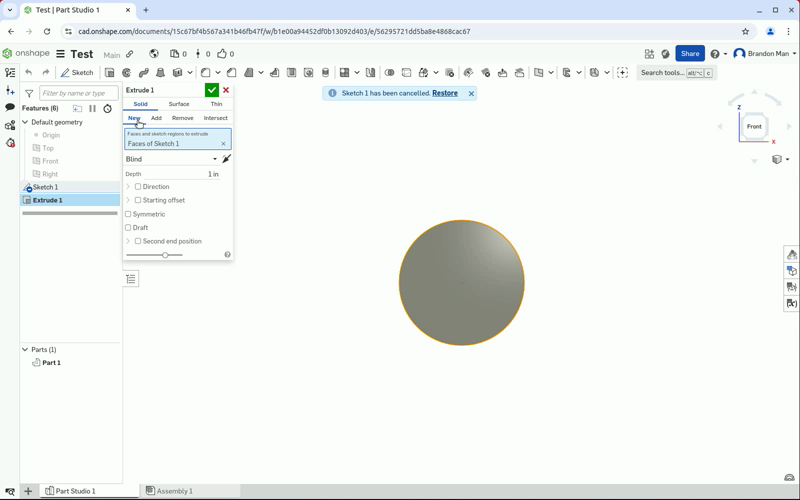
key(tab, 4)
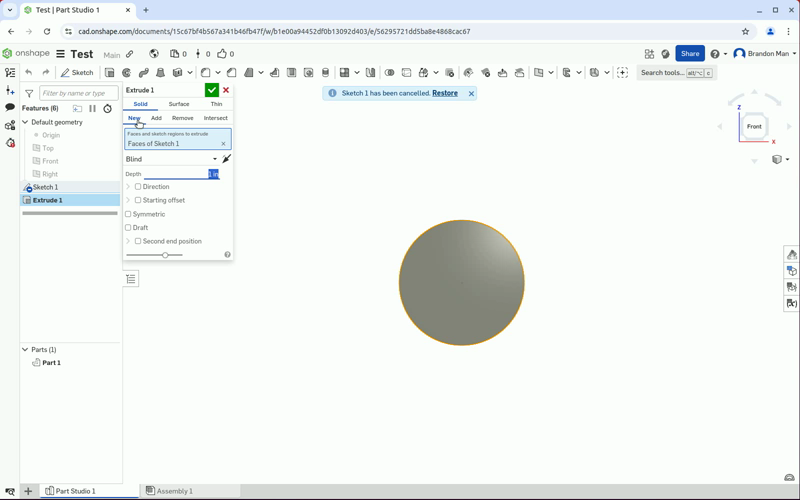
text(23.108)
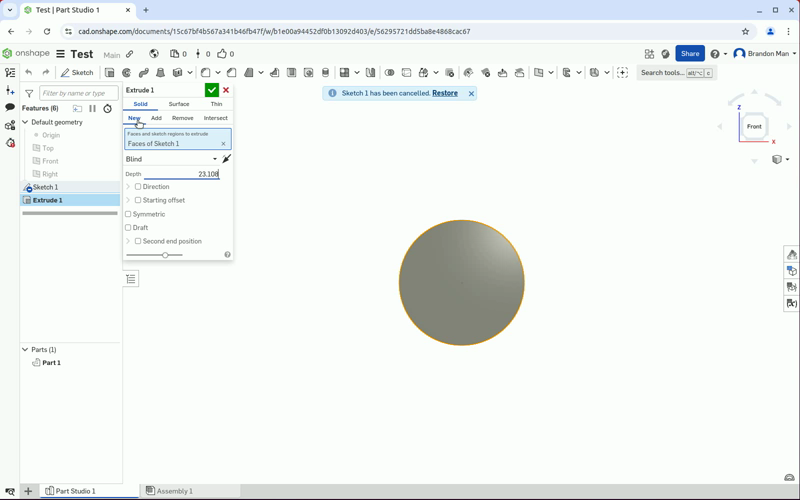
key(enter)
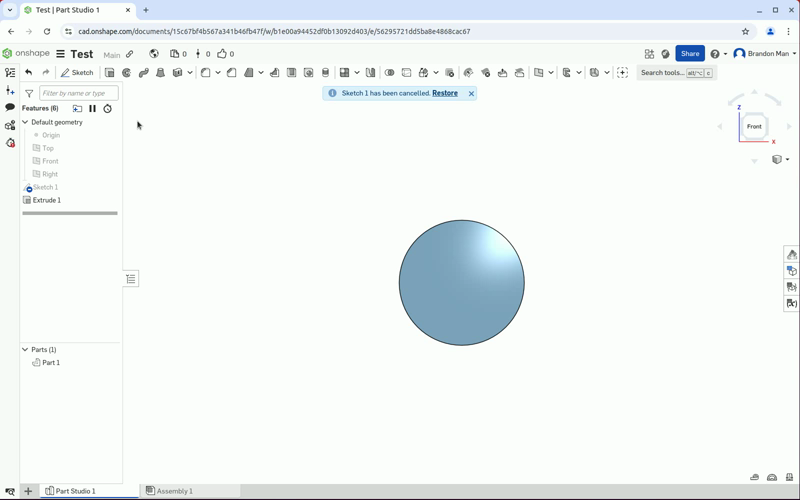
key(shift+h)
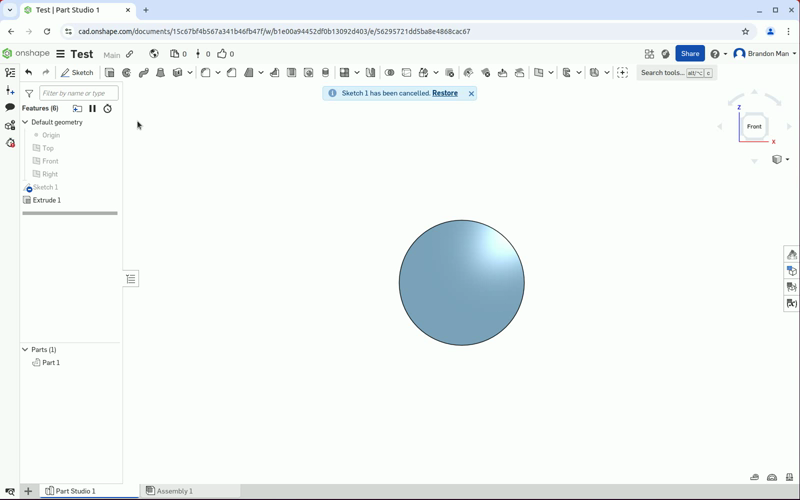
key(shift+h)
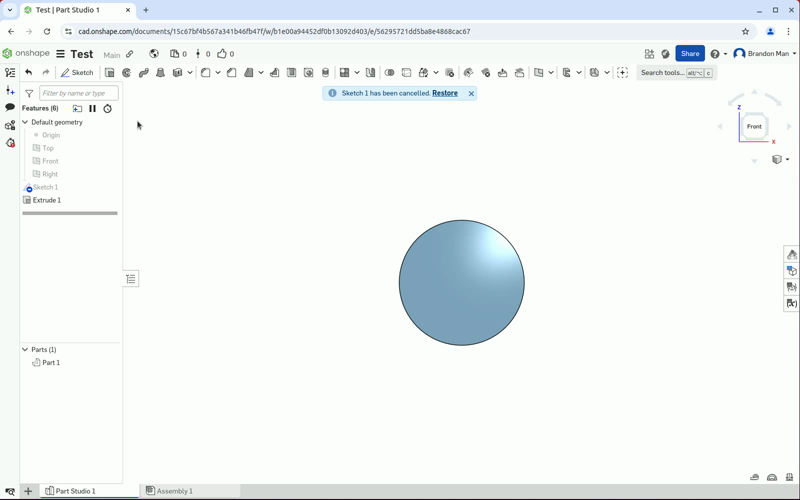
mouse_move(73, 189)
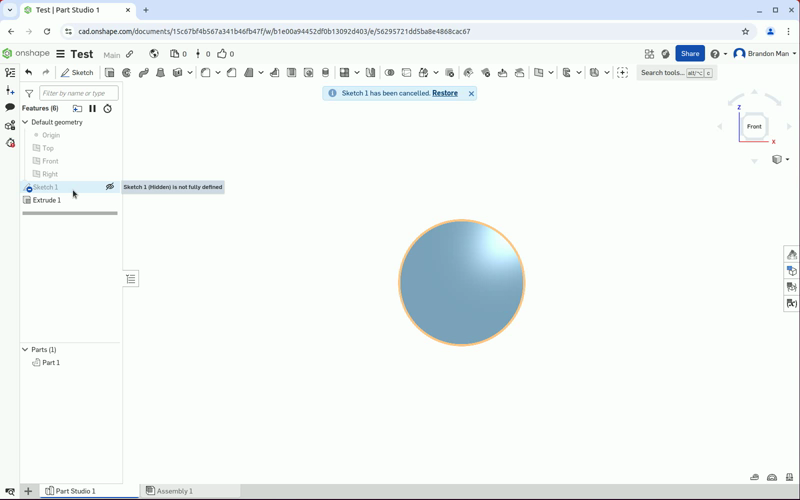
click(73, 189)
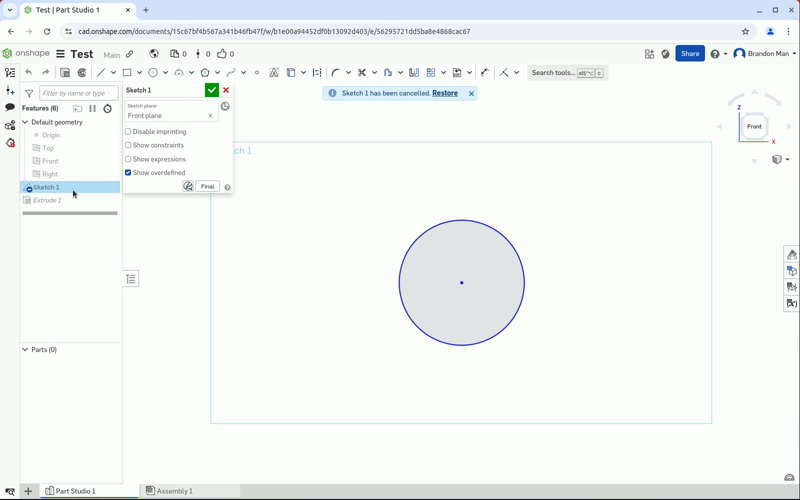
mouse_move(229, 92)
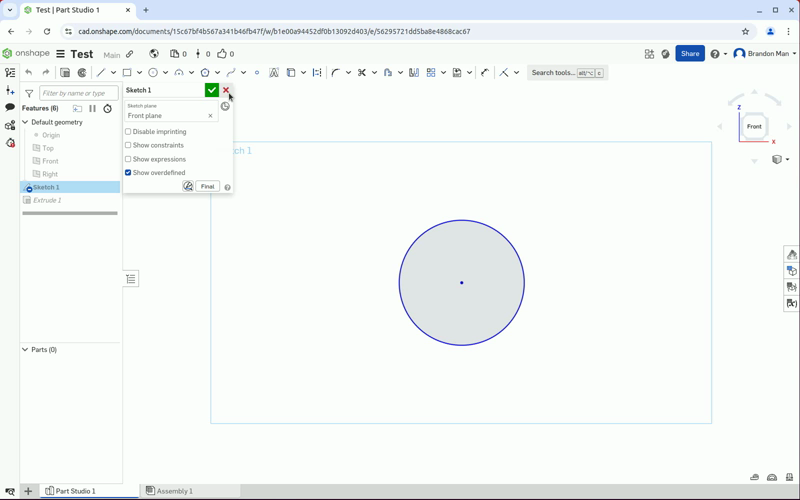
click(229, 92)
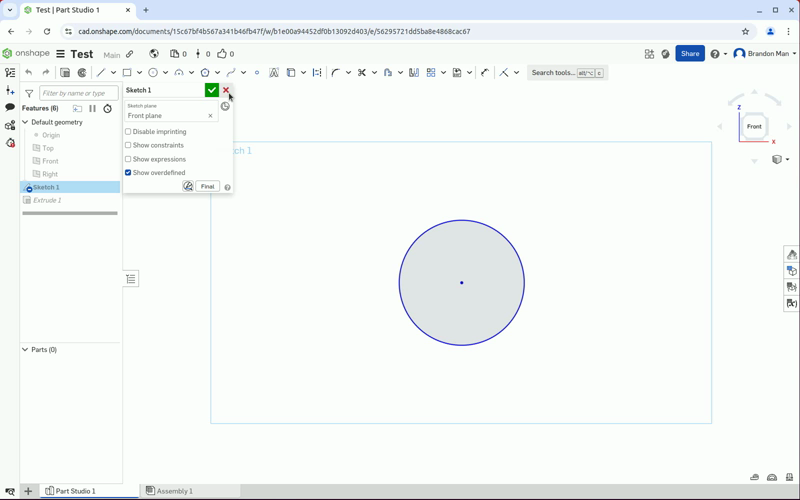
key(shift+s)
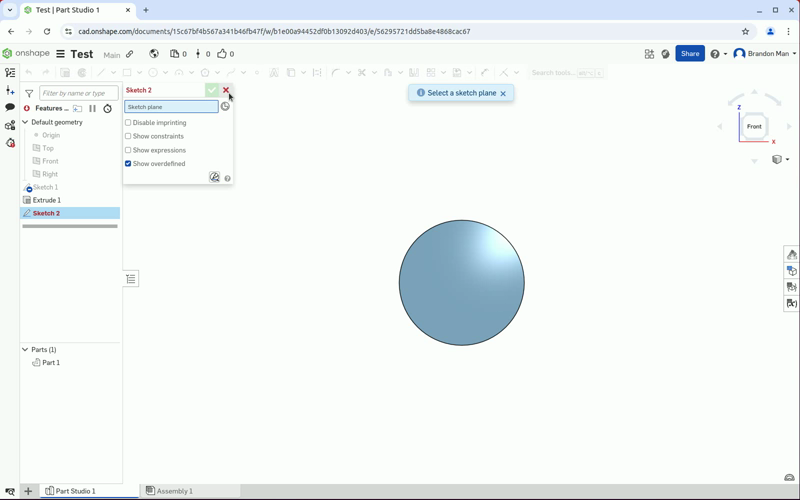
mouse_move(73, 163)
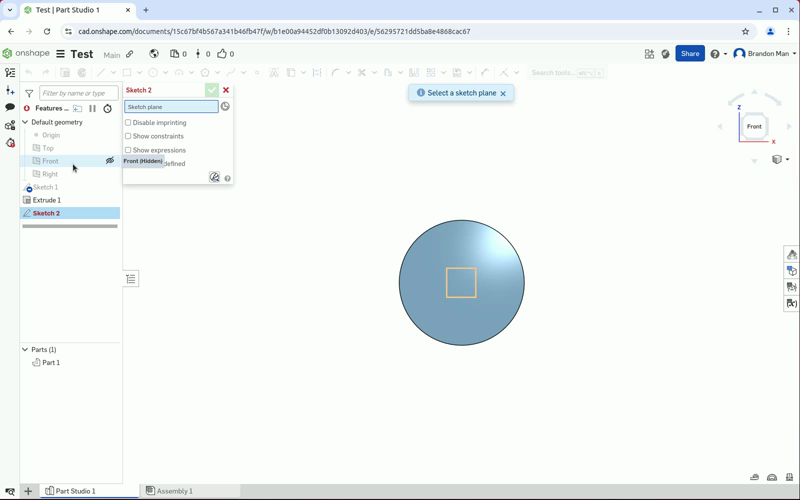
click(73, 163)
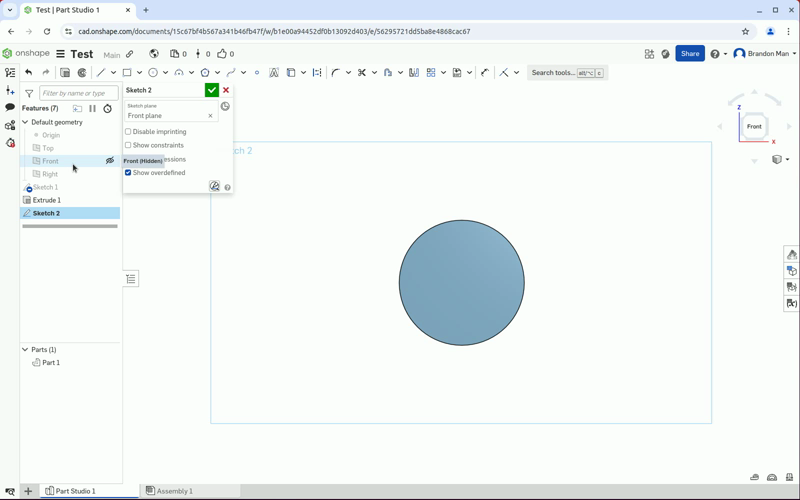
mouse_move(73, 352)
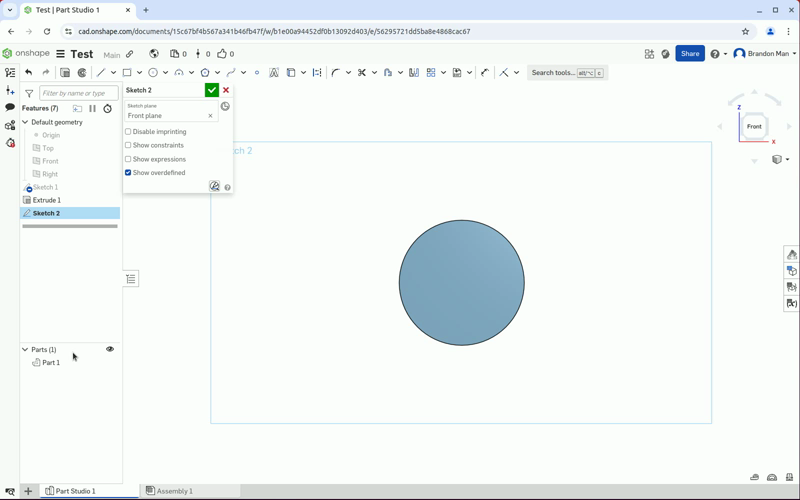
key(y)
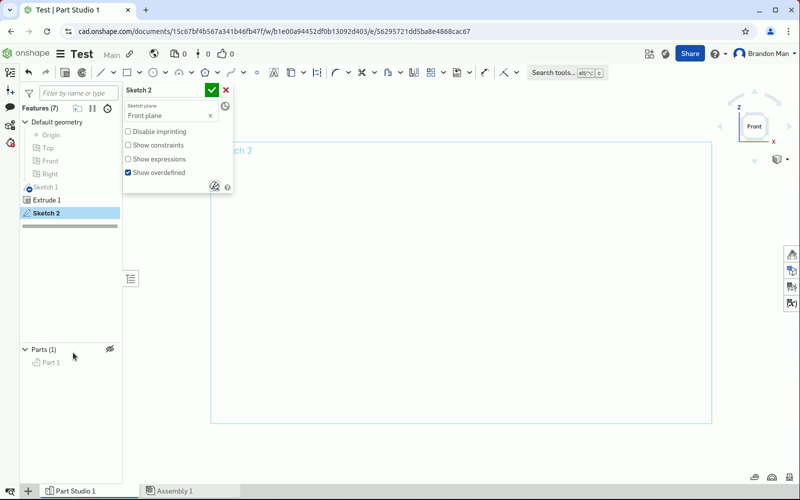
key(c)
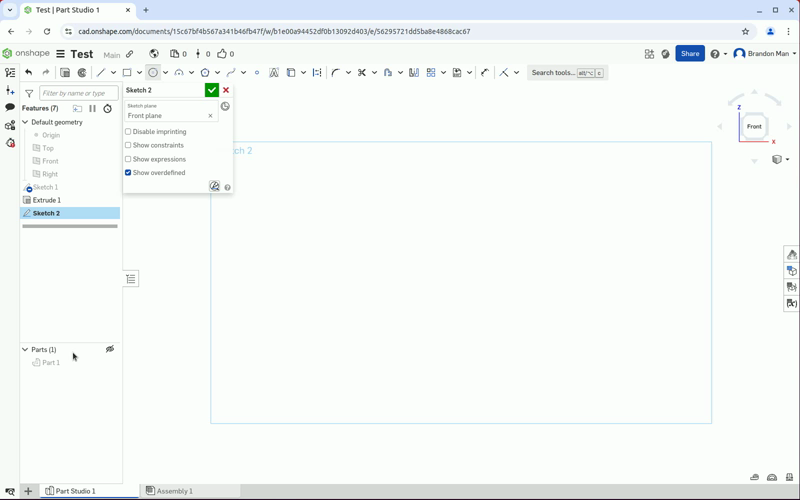
key_down(shift)
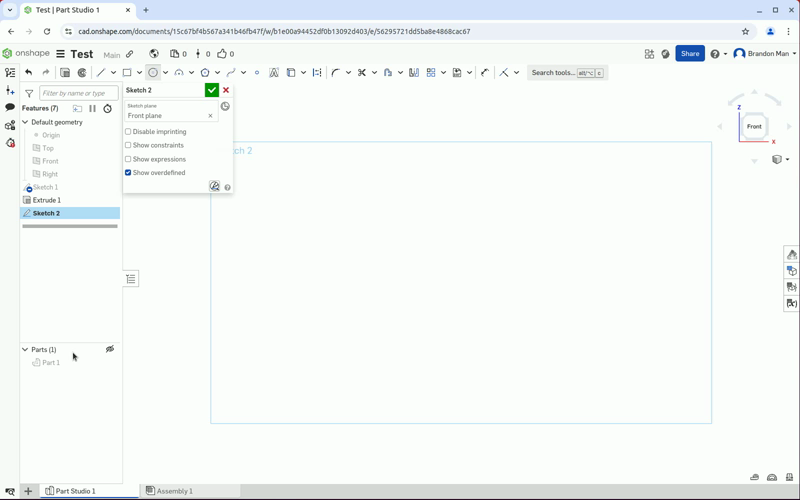
mouse_move(461, 282)
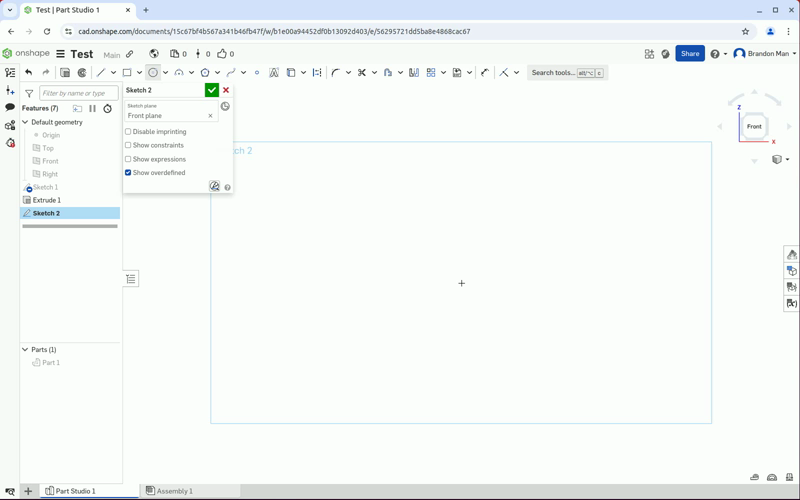
click(461, 282)
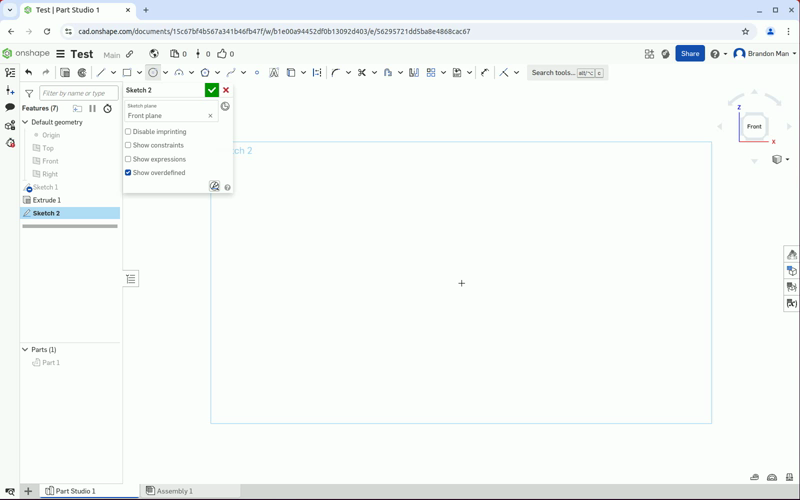
key_up(shift)
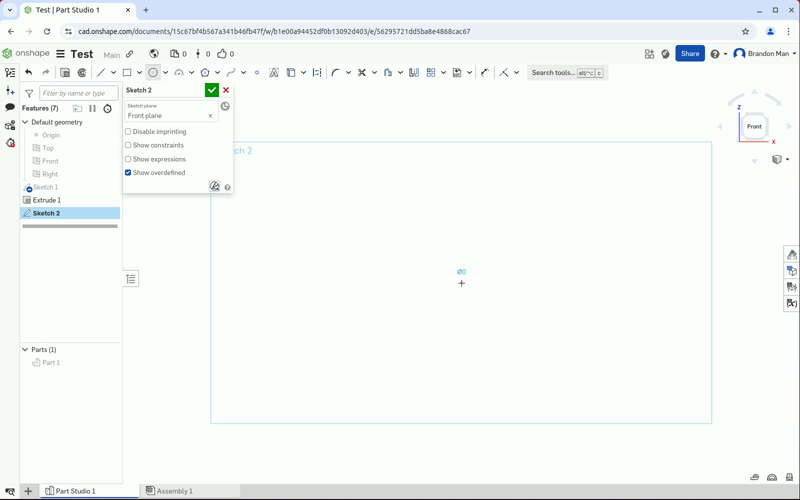
mouse_move(495, 282)
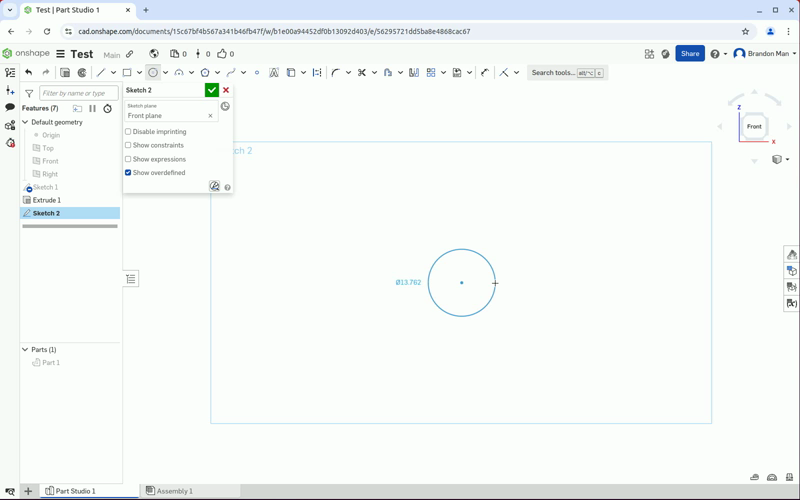
click(495, 282)
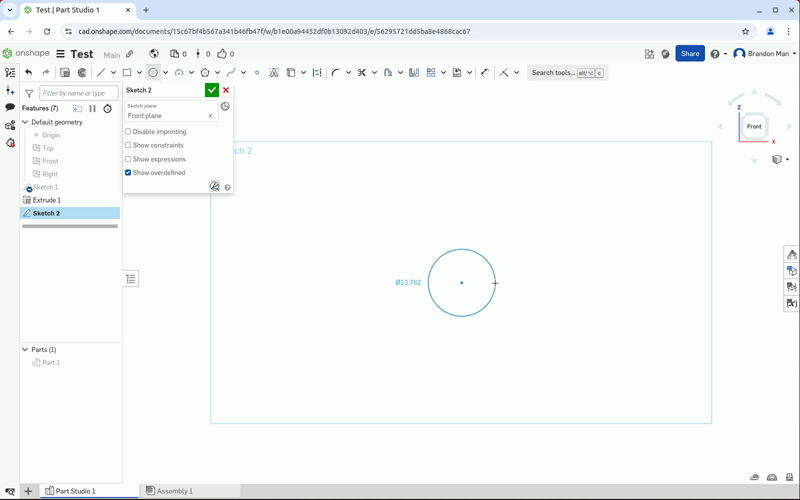
key(esc)
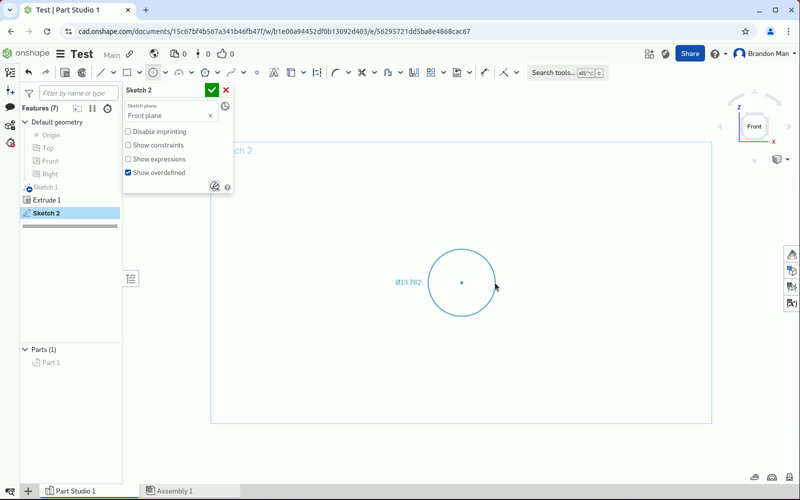
mouse_move(458, 258)
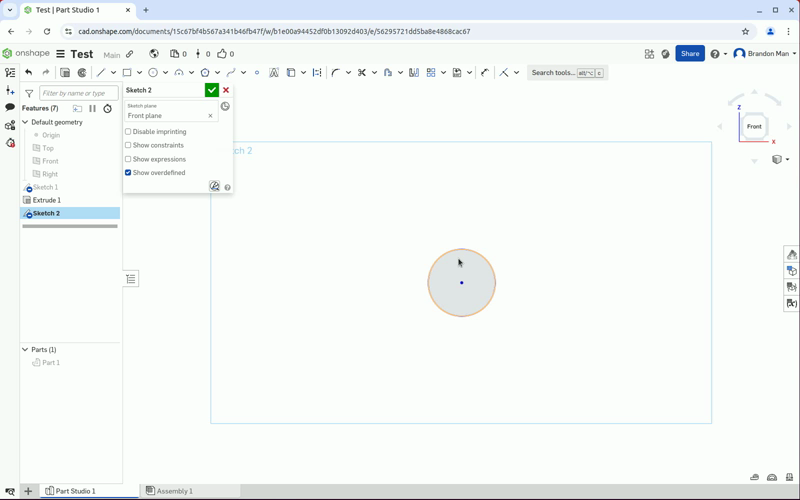
click(458, 258)
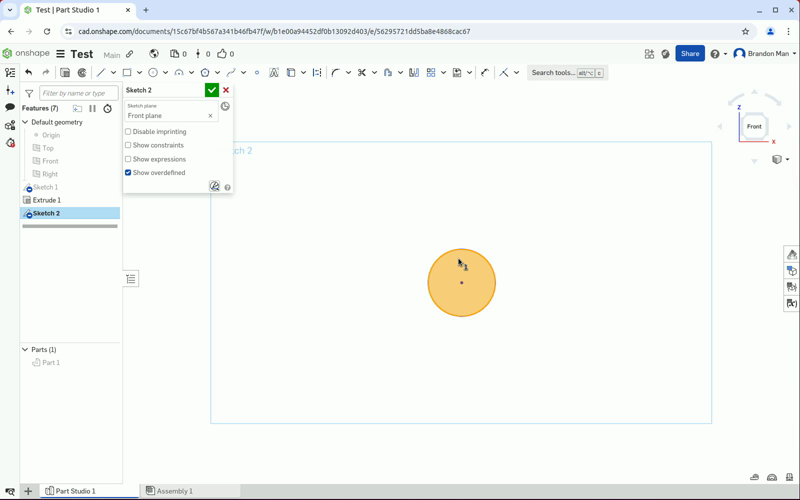
mouse_move(73, 352)
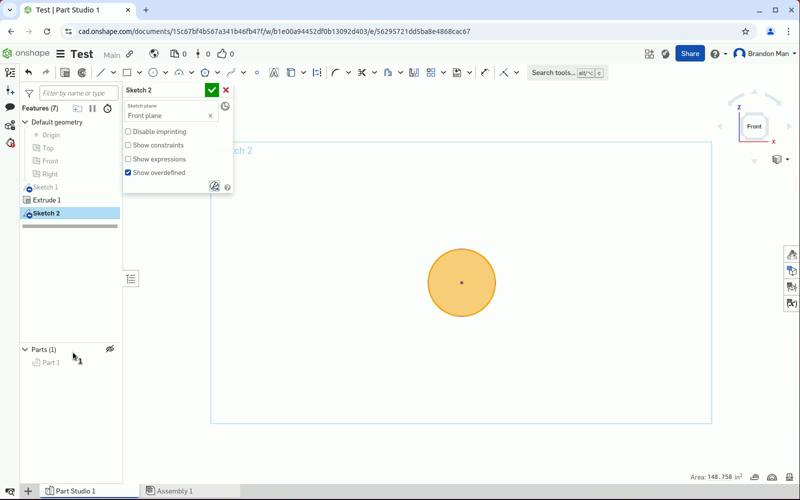
key(shift+y)
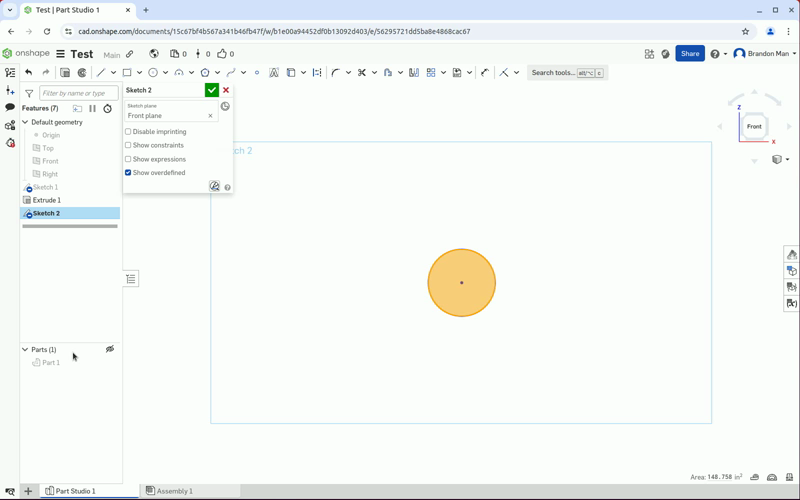
key(shift+e)
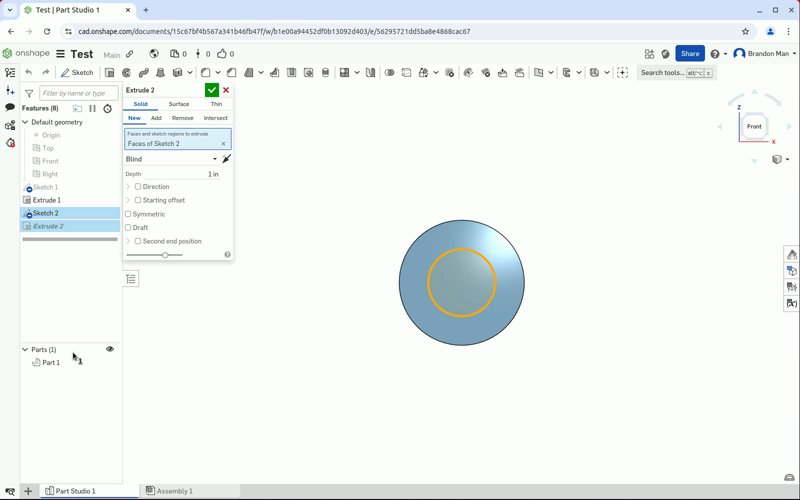
mouse_move(143, 106)
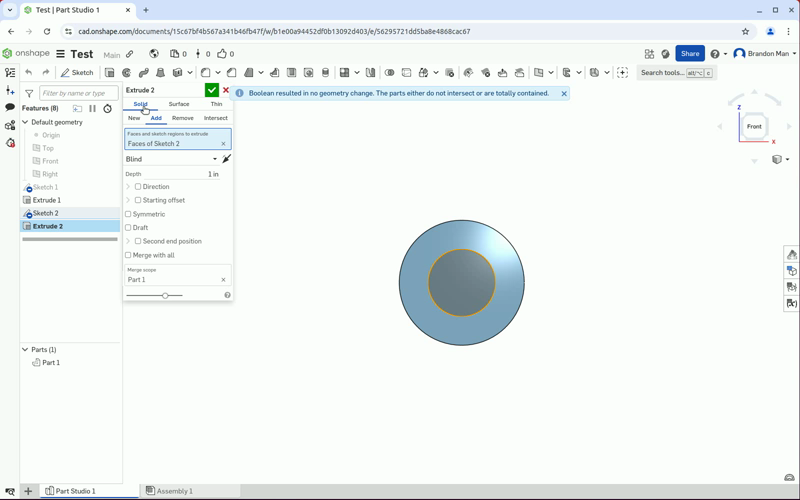
click(143, 106)
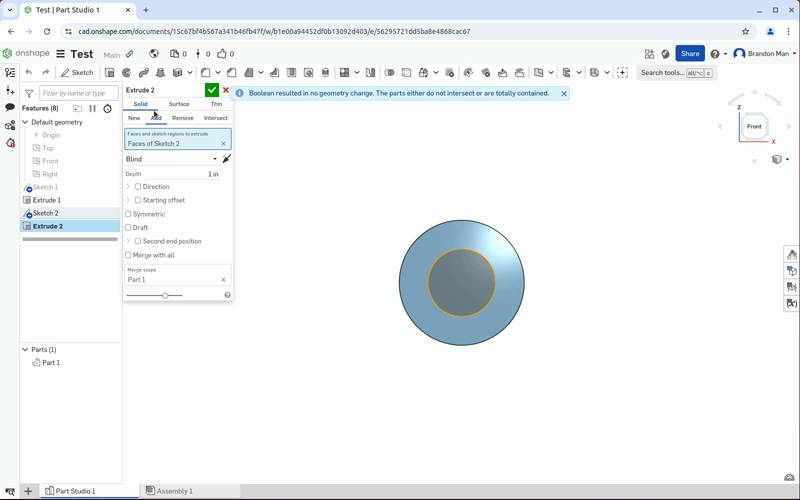
mouse_move(186, 120)
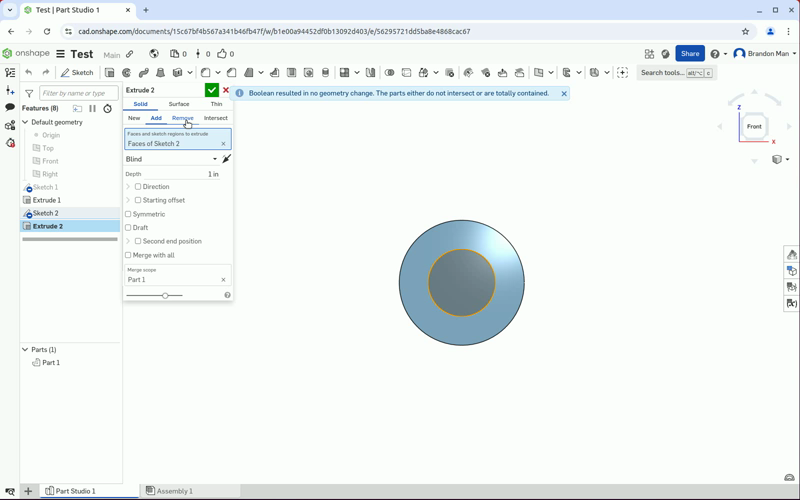
click(186, 120)
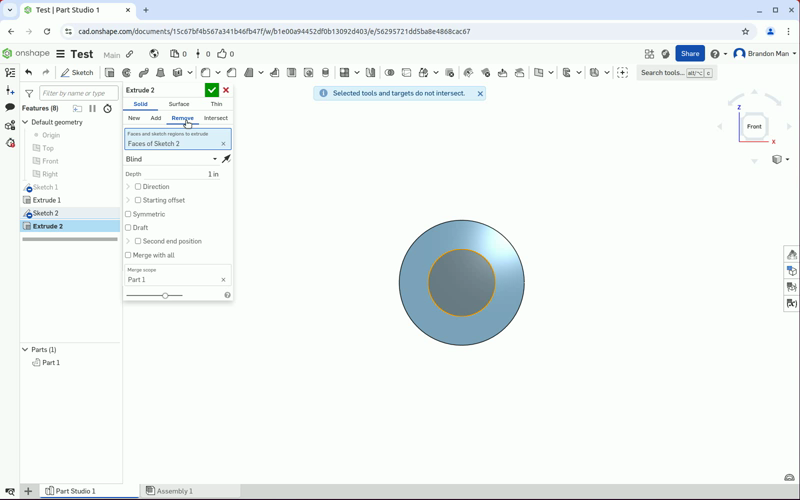
key(tab, 4)
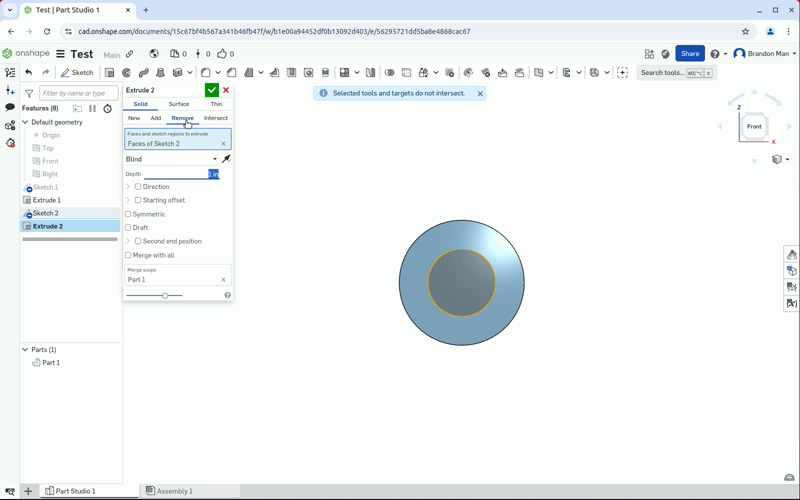
text(-7.221)
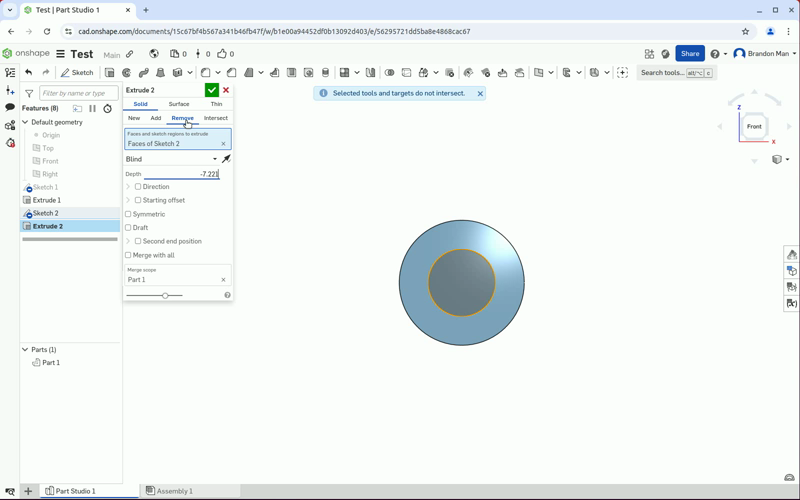
key(tab, 6)
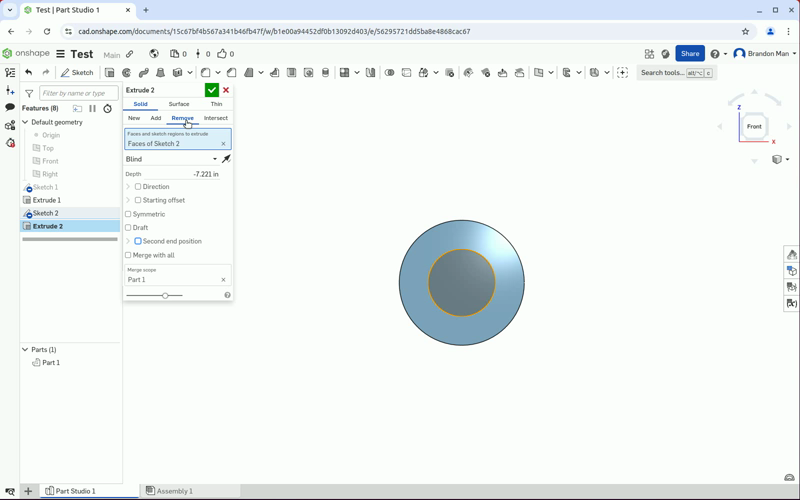
key(space)
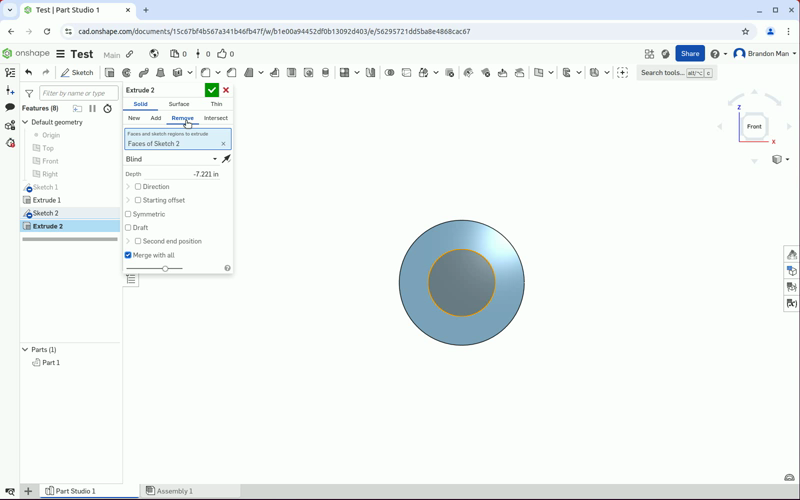
key(enter)
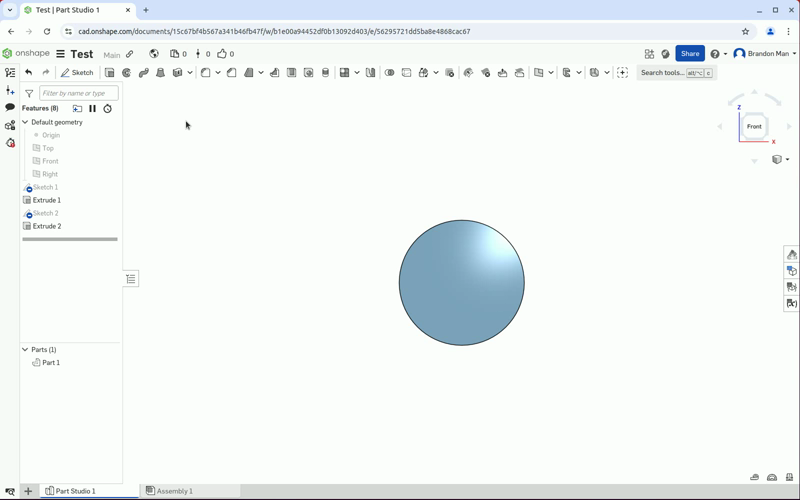
key(shift+h)
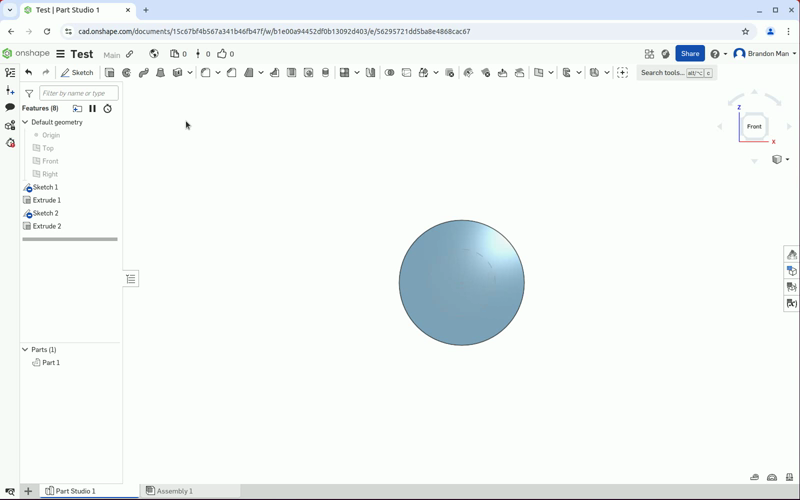
key(shift+h)
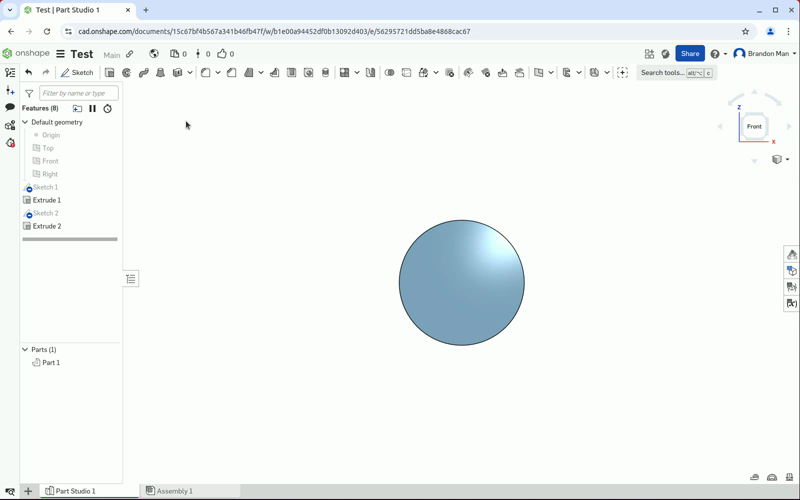
mouse_move(73, 189)
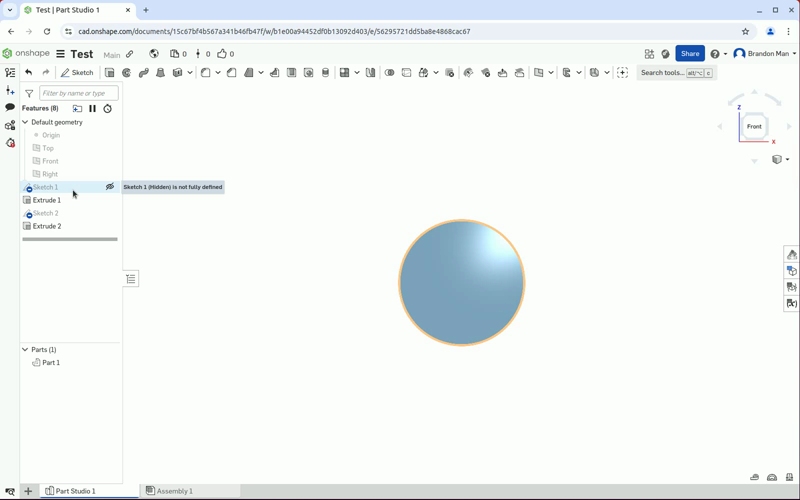
click(73, 189)
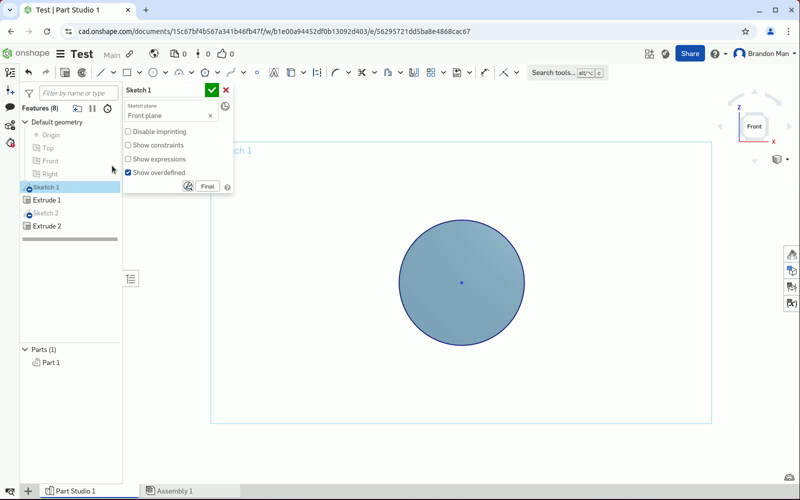
mouse_move(229, 92)
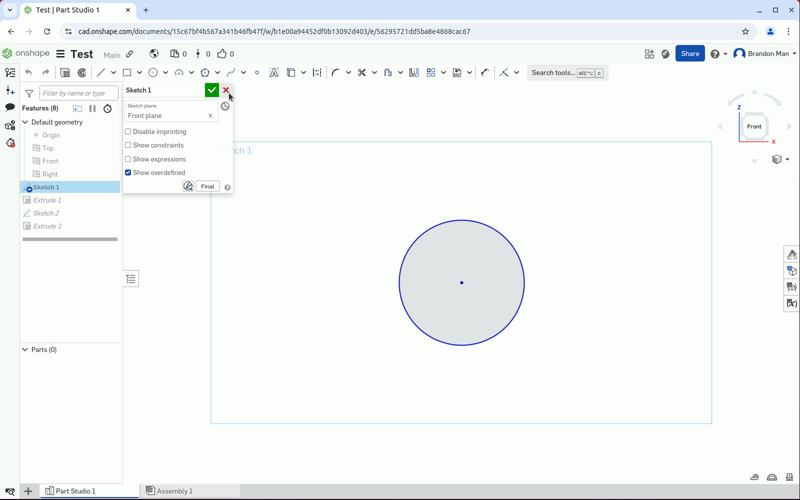
click(229, 92)
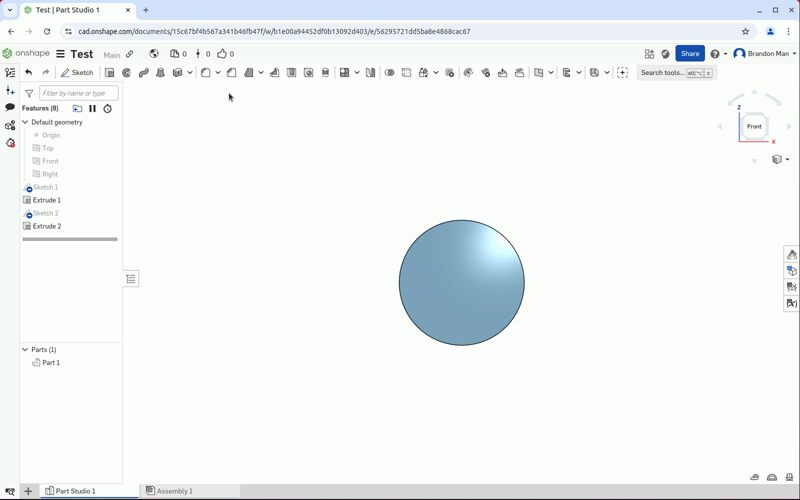
mouse_move(541, 75)
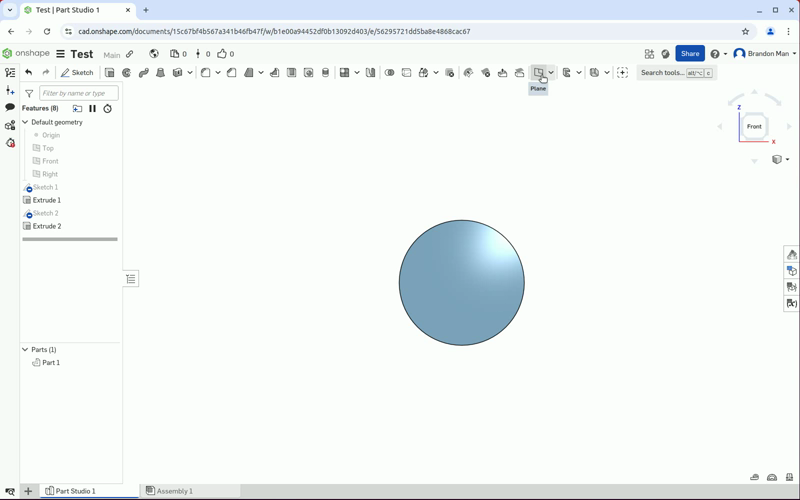
click(541, 75)
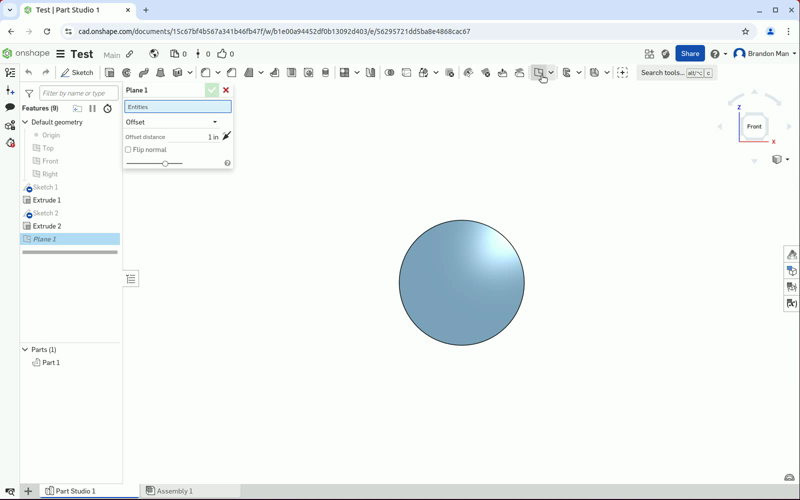
mouse_move(73, 163)
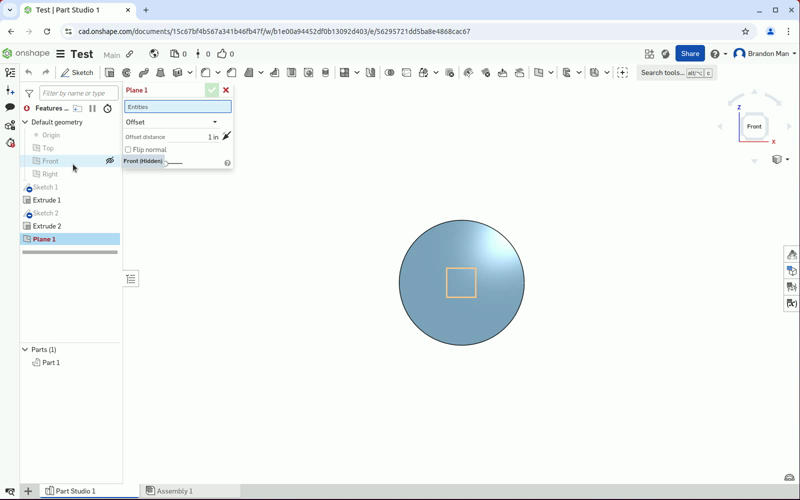
click(73, 163)
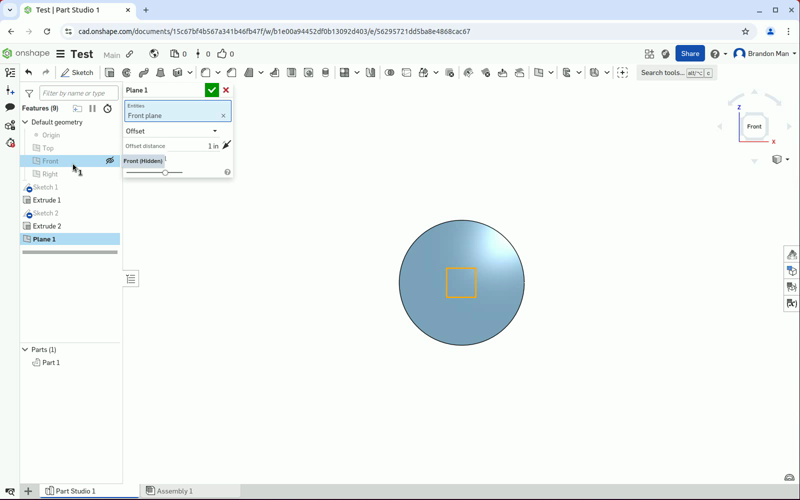
key(tab, 2)
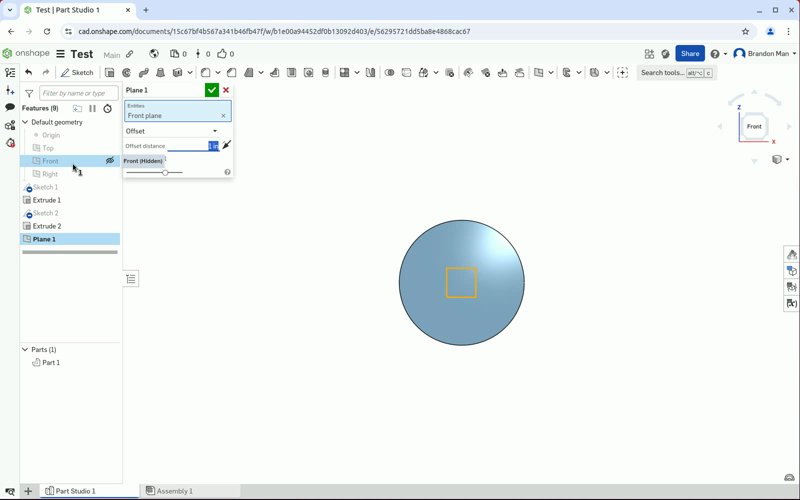
text(23.108)
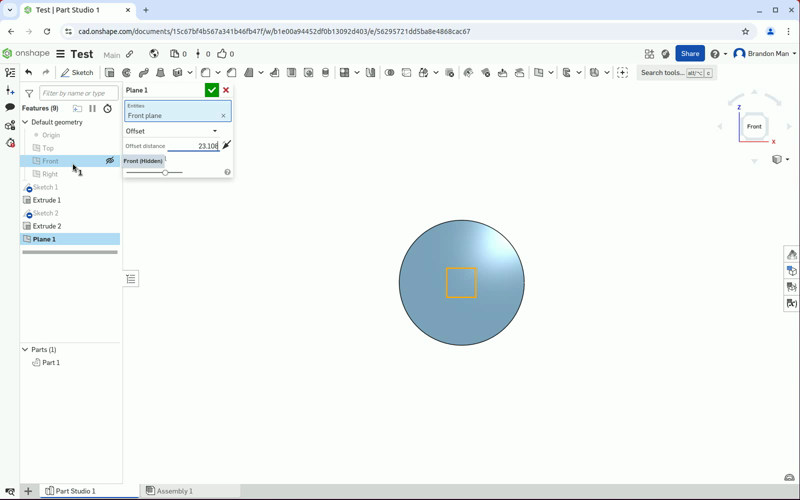
key(enter, 2)
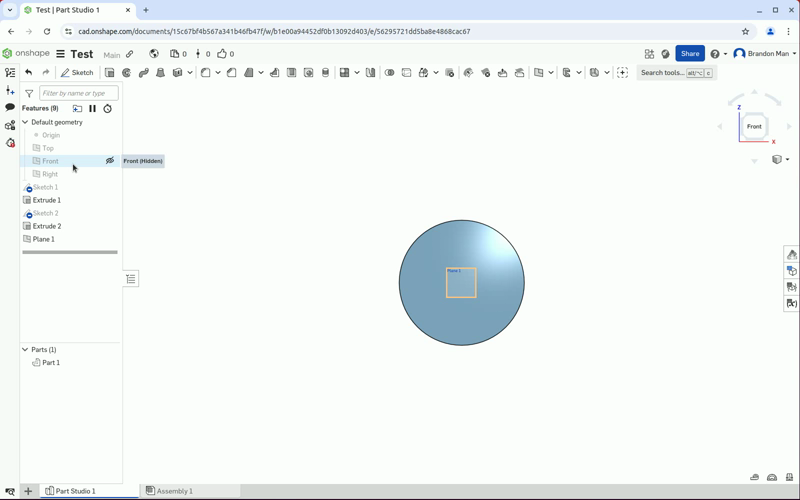
key(shift+s)
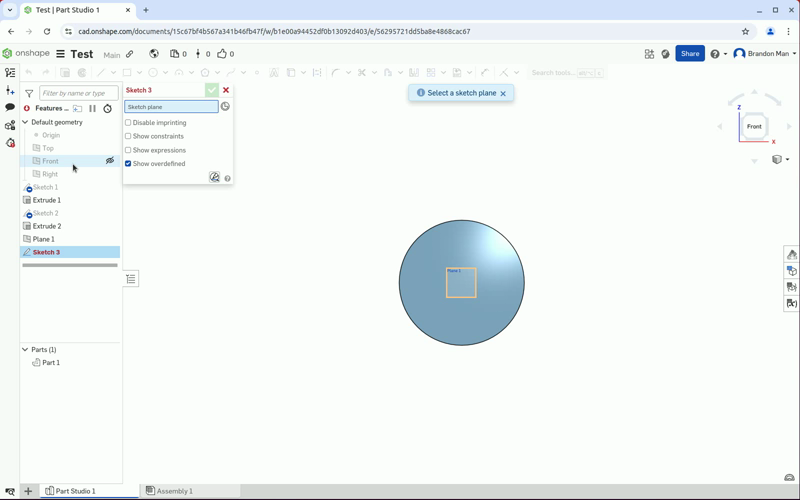
mouse_move(73, 241)
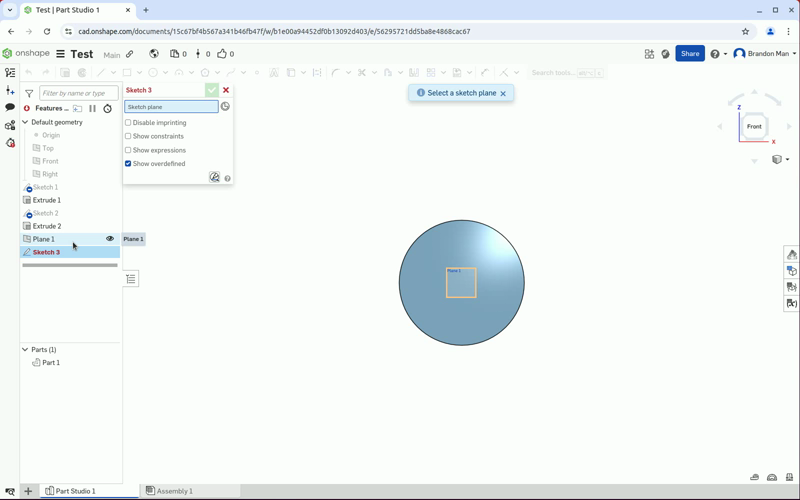
click(73, 241)
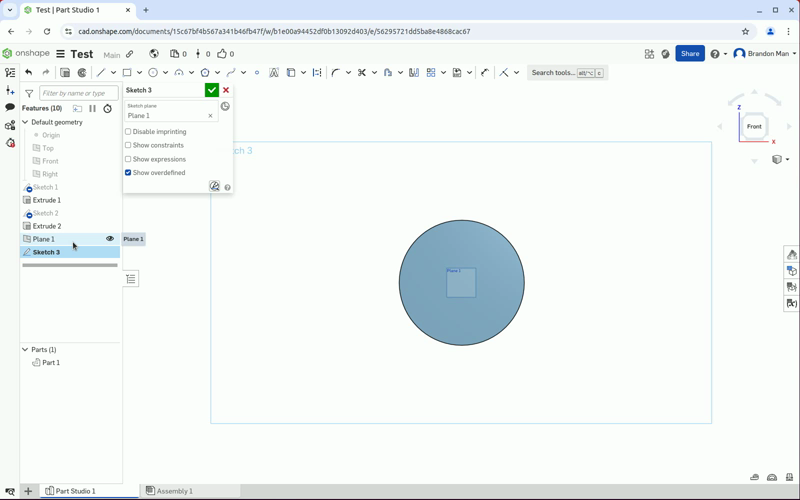
mouse_move(73, 352)
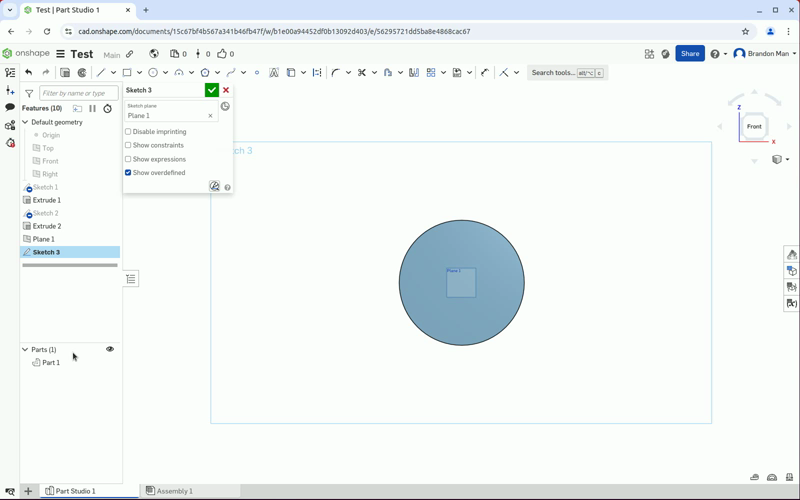
key(y)
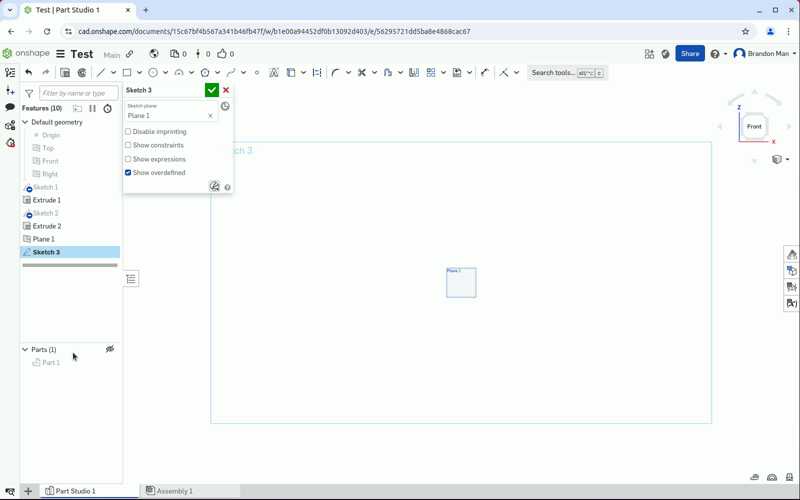
key(c)
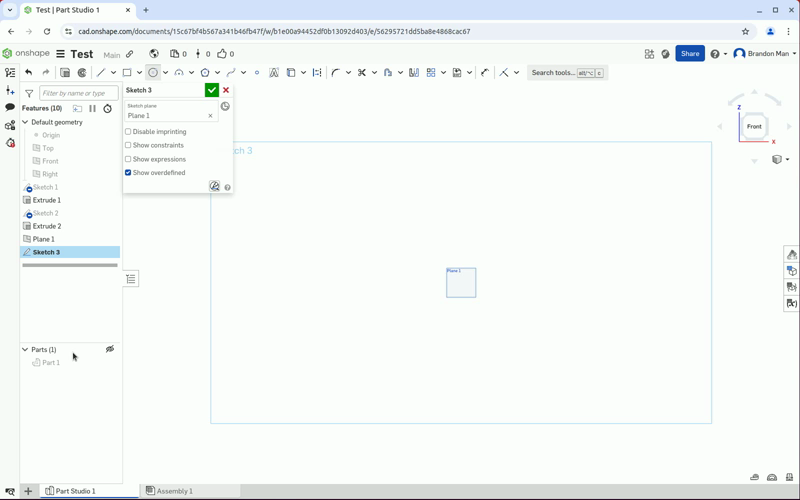
key_down(shift)
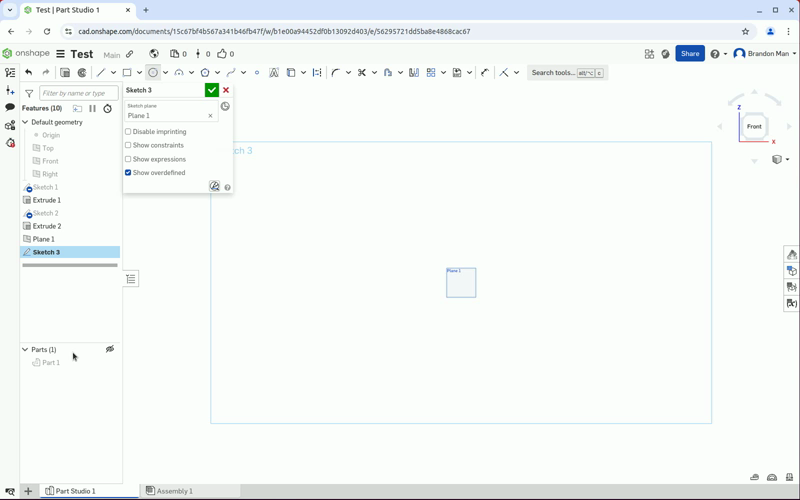
mouse_move(461, 282)
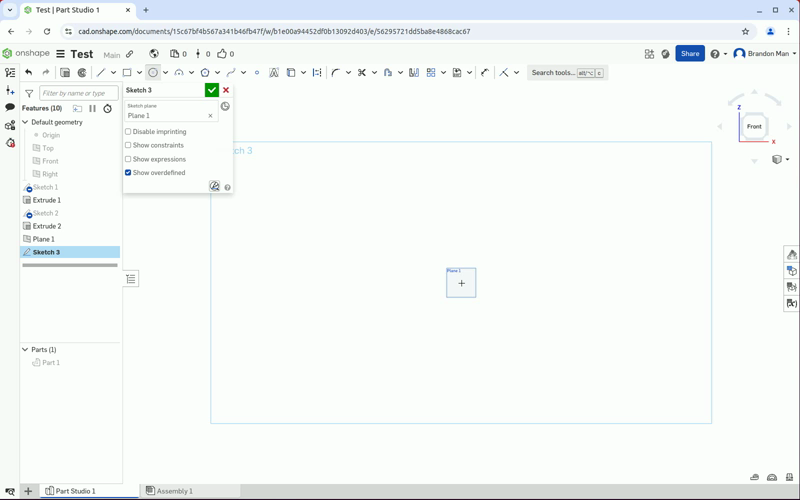
click(461, 282)
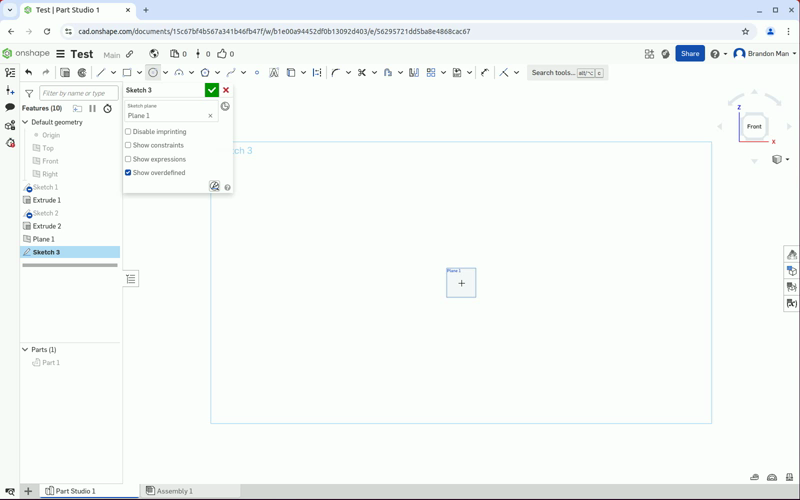
key_up(shift)
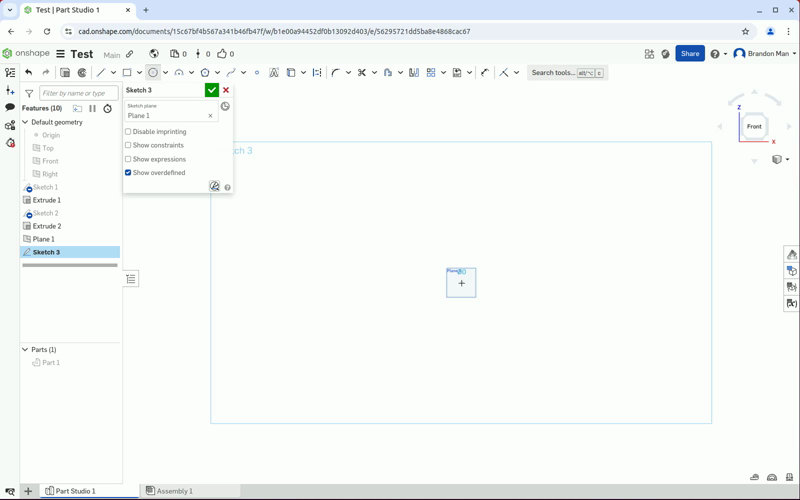
mouse_move(495, 282)
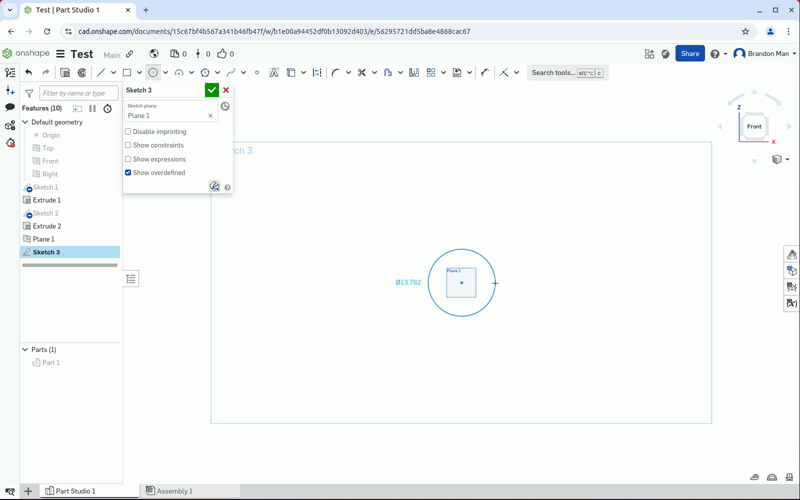
click(495, 282)
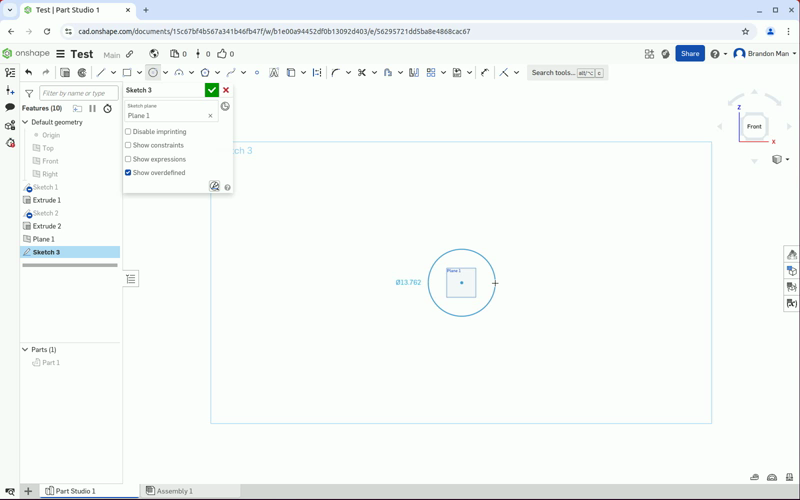
key(esc)
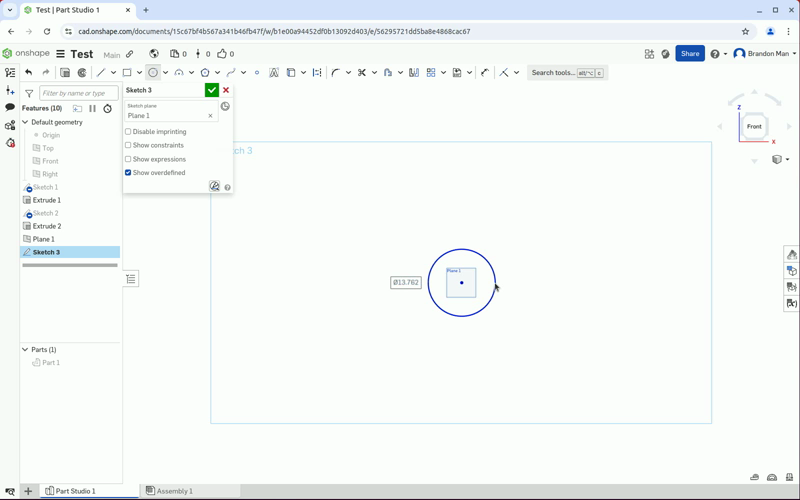
mouse_move(434, 282)
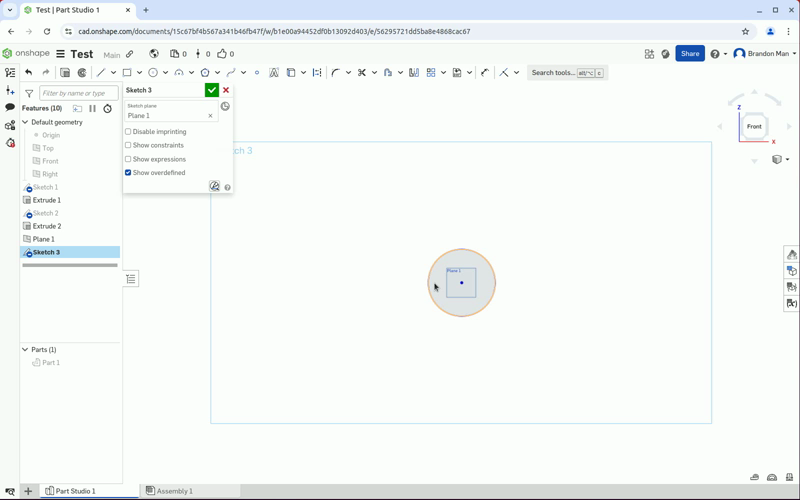
click(434, 282)
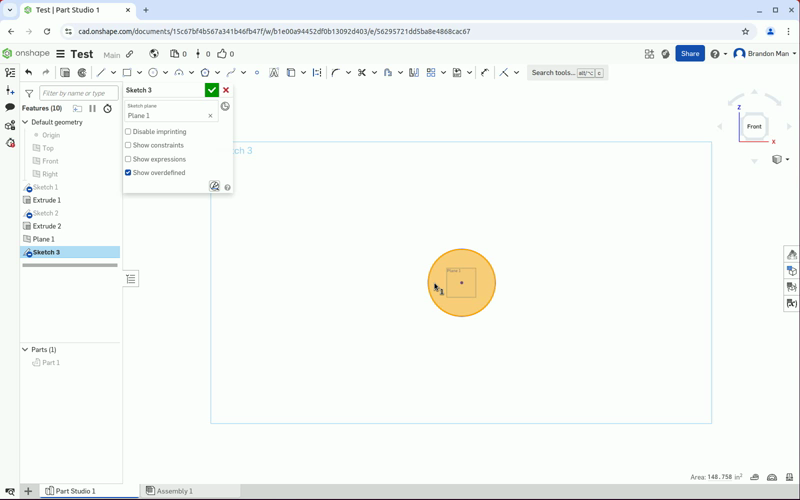
mouse_move(73, 352)
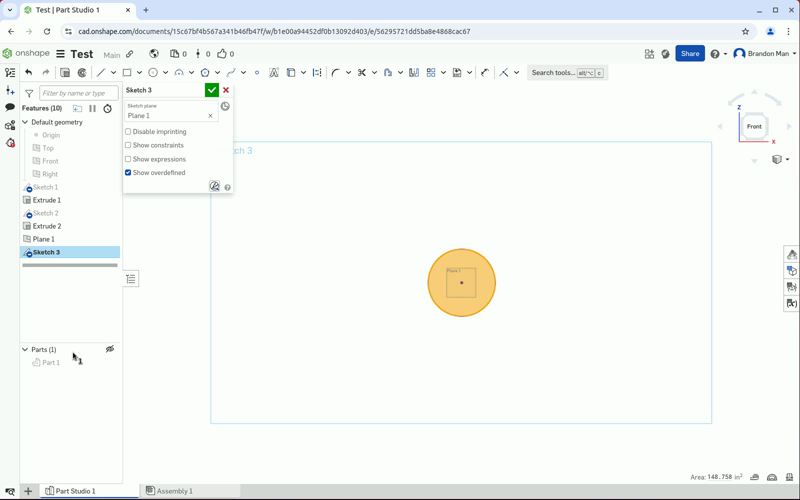
key(shift+y)
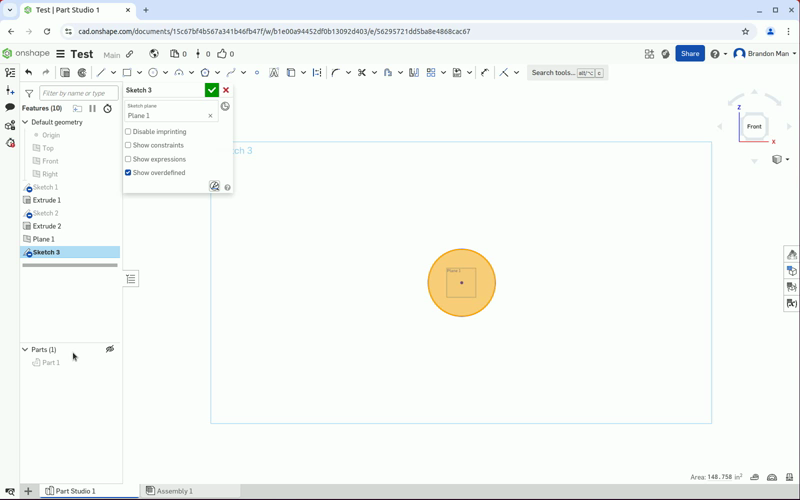
key(shift+e)
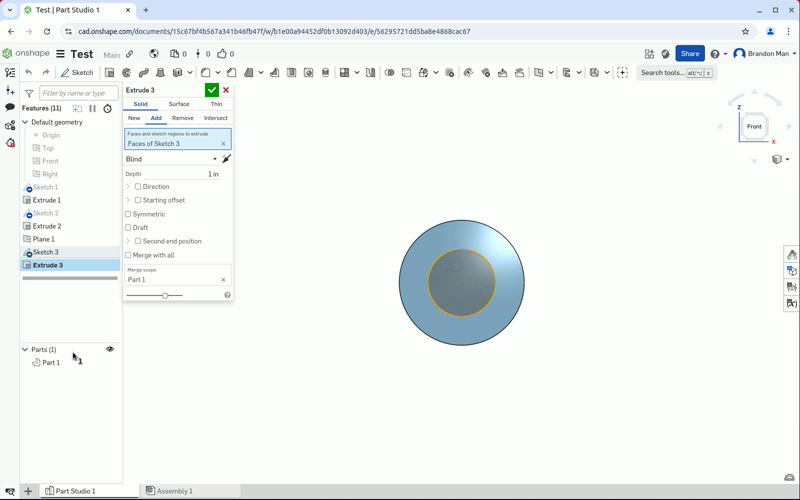
mouse_move(143, 106)
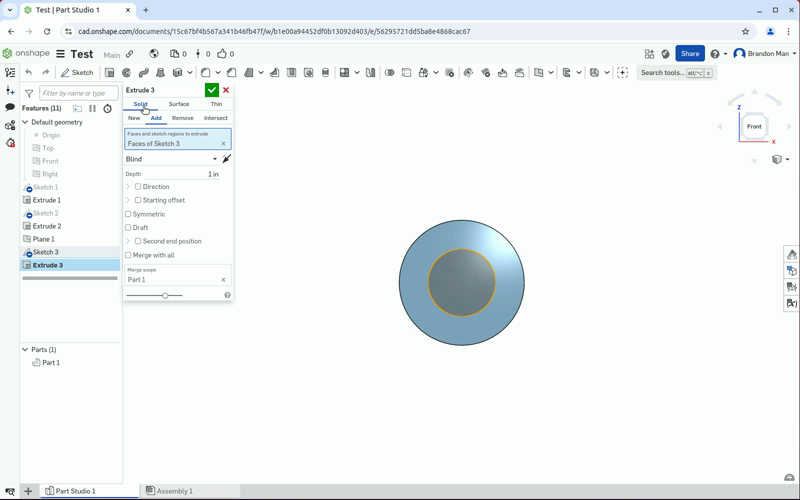
click(143, 106)
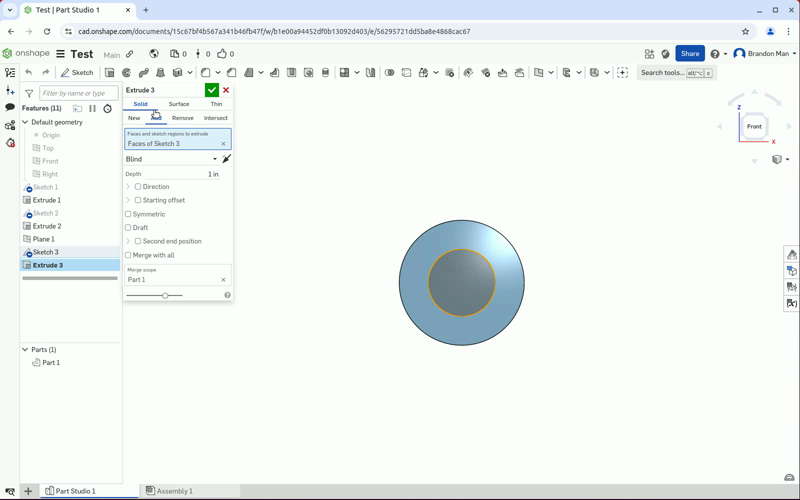
mouse_move(186, 120)
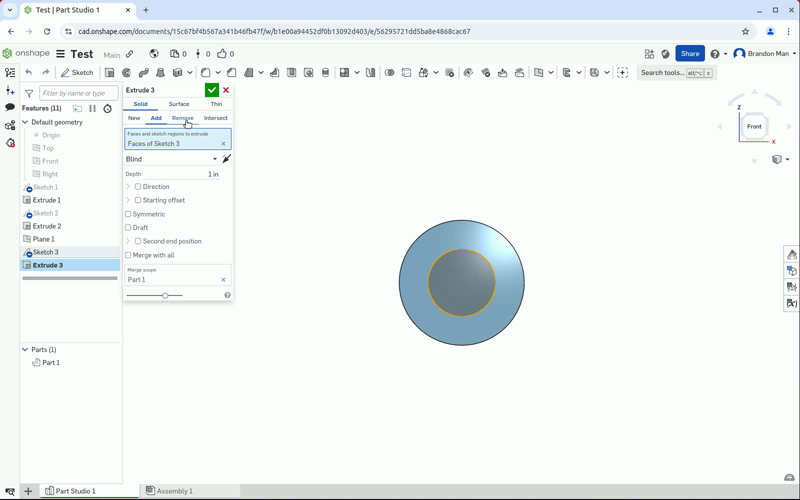
click(186, 120)
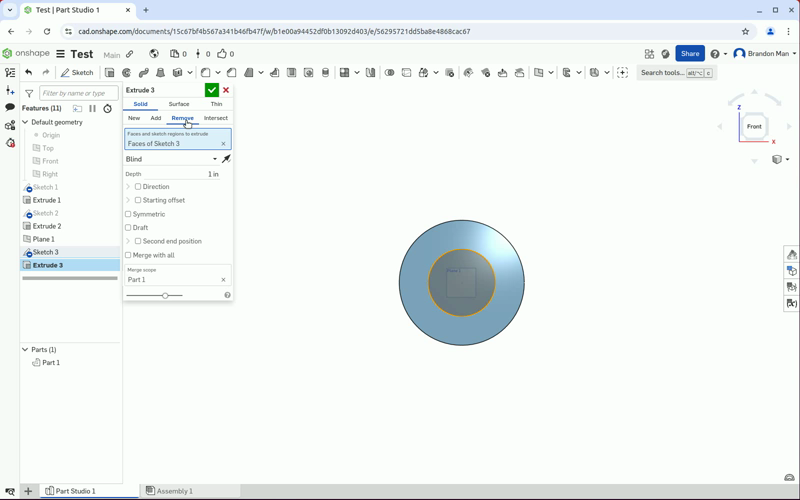
key(tab, 4)
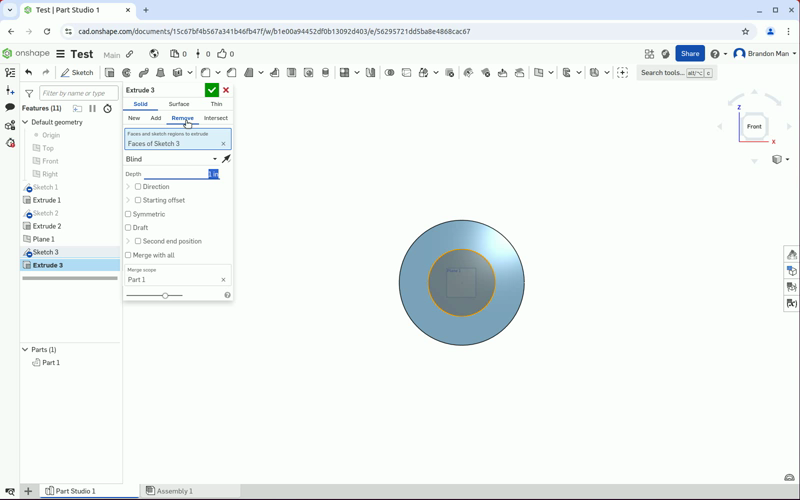
text(5.777)
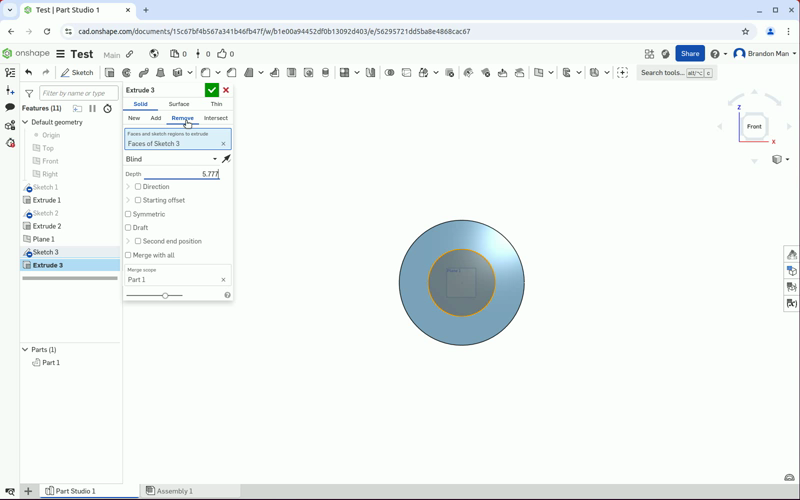
key(tab, 6)
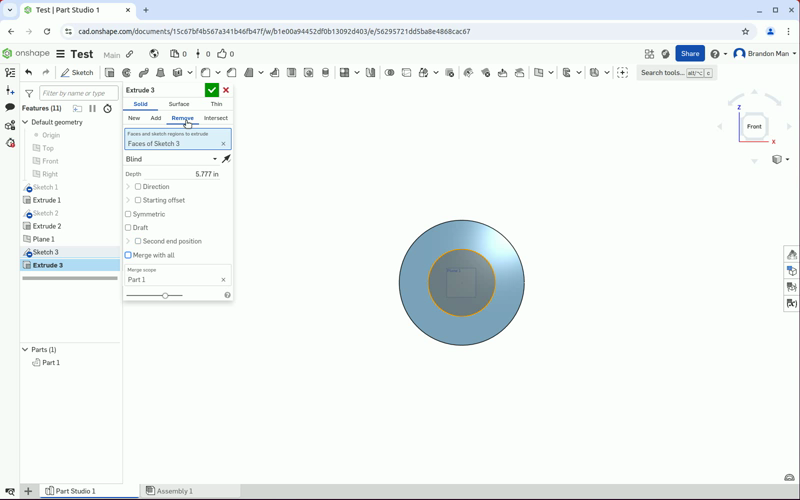
key(space)
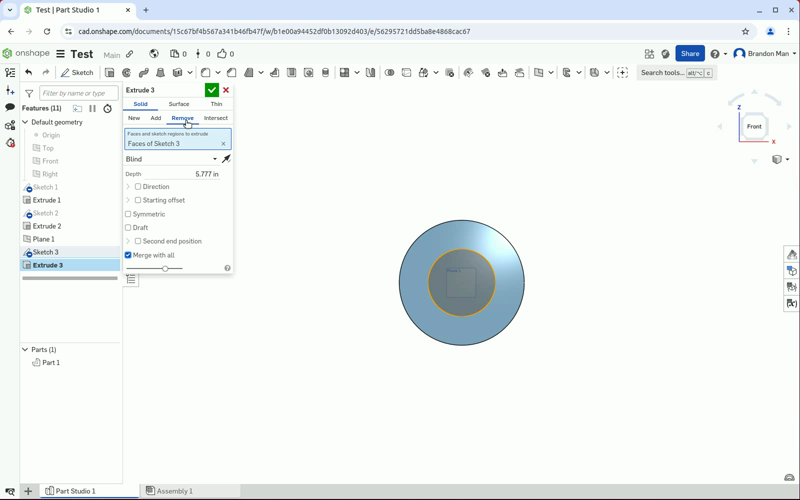
key(enter)
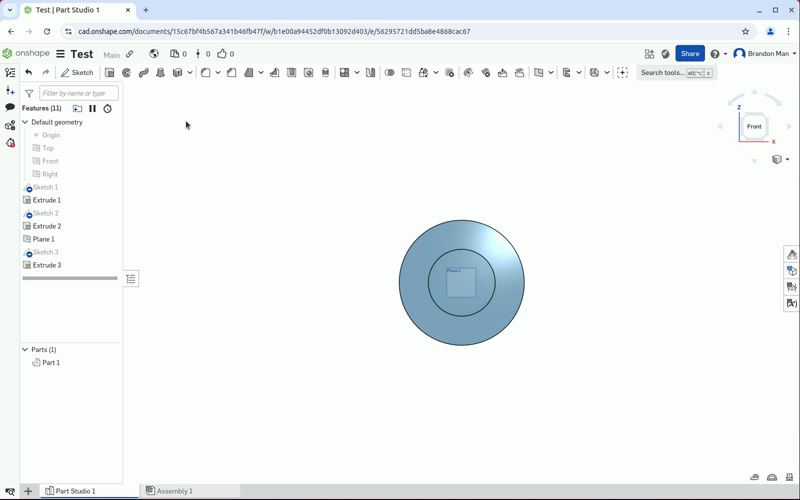
key(shift+h)
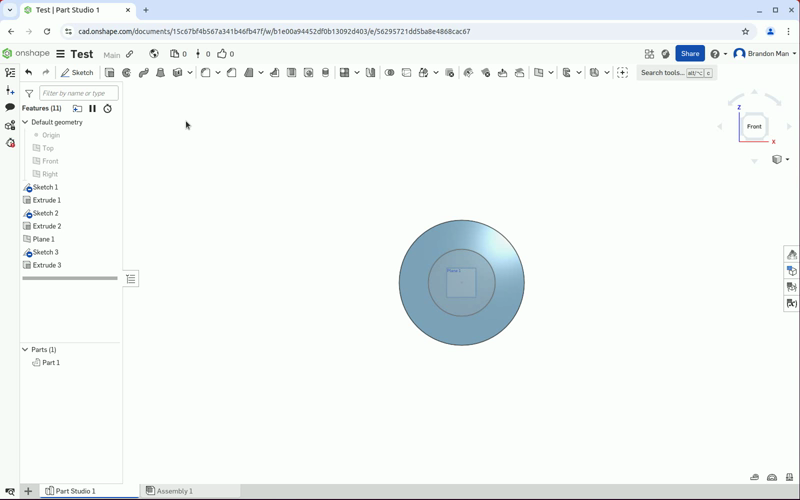
key(shift+h)
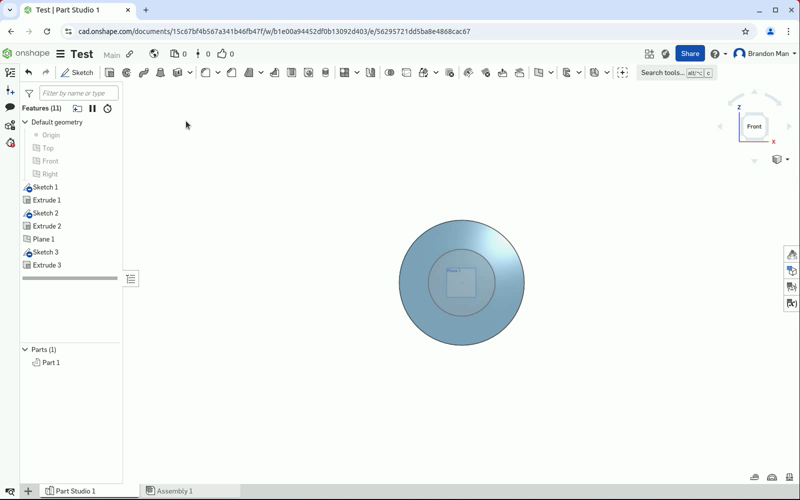
key(shift+7)
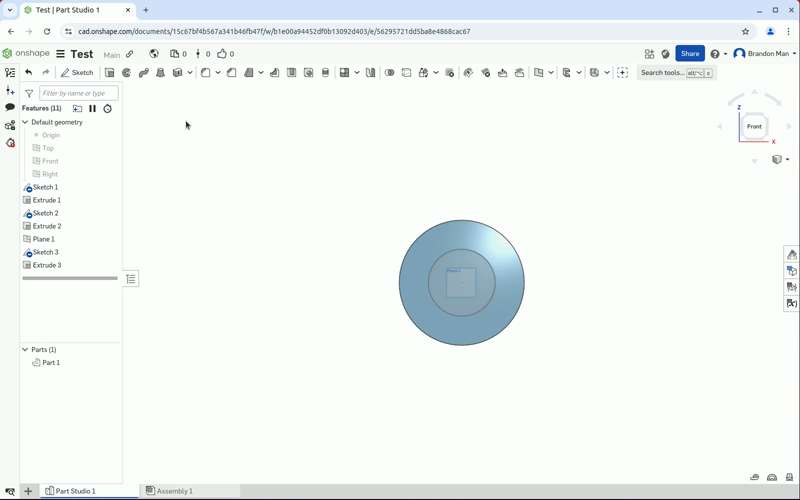
key(left, 2)
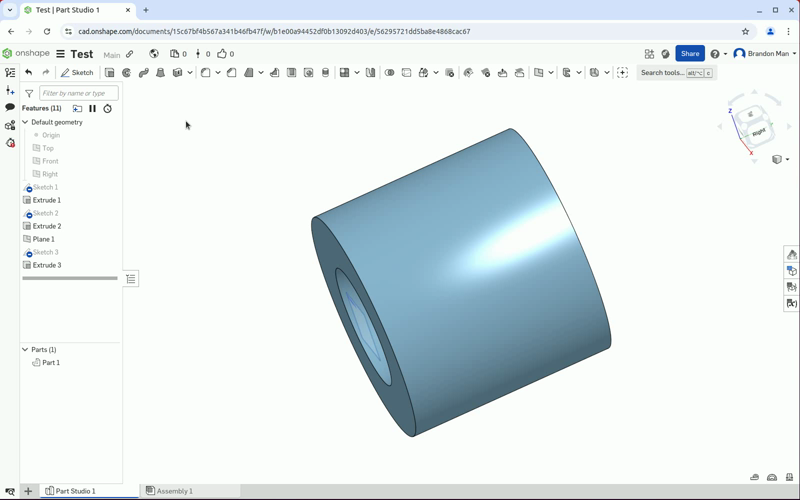
key(down, 2)
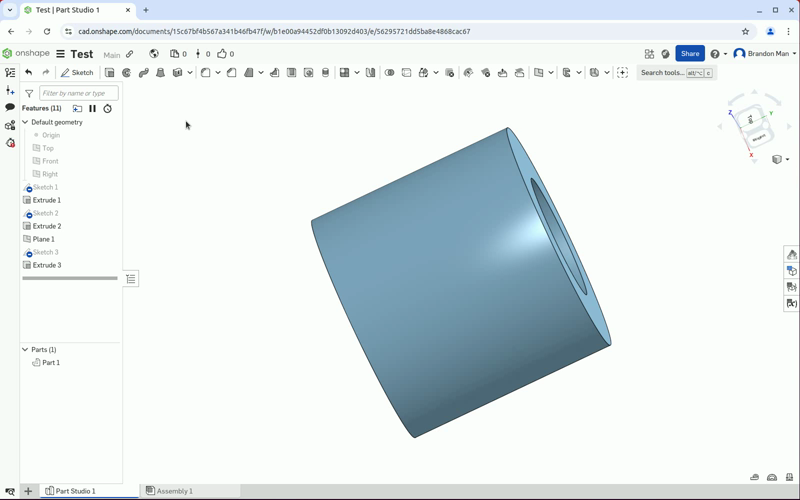
key(up, 2)
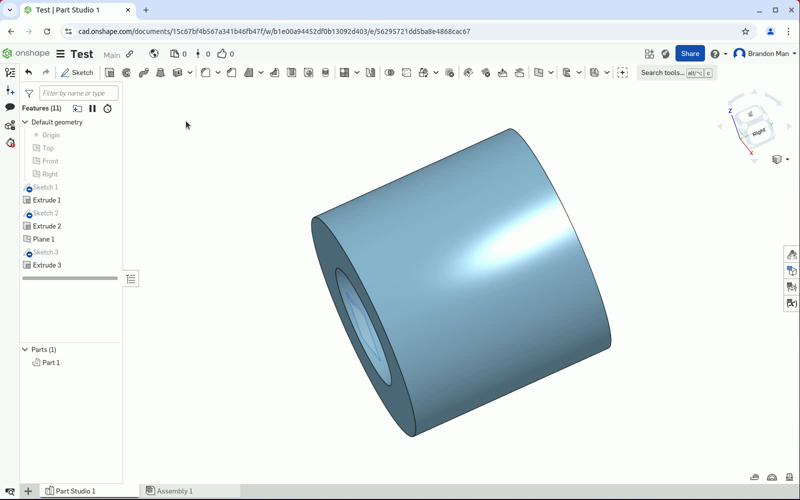
key(right, 2)
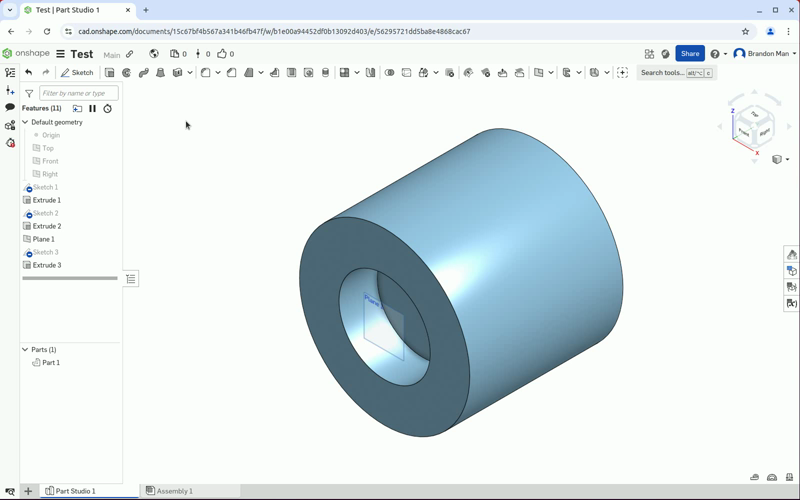
mouse_move(73, 189)
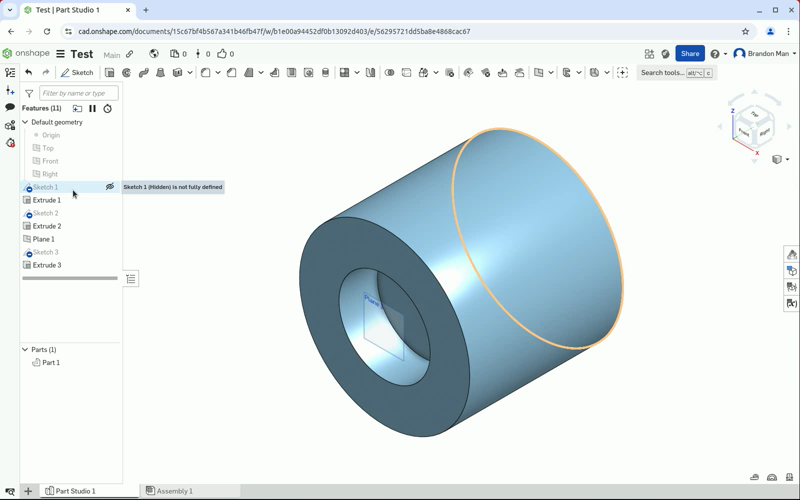
click(73, 189)